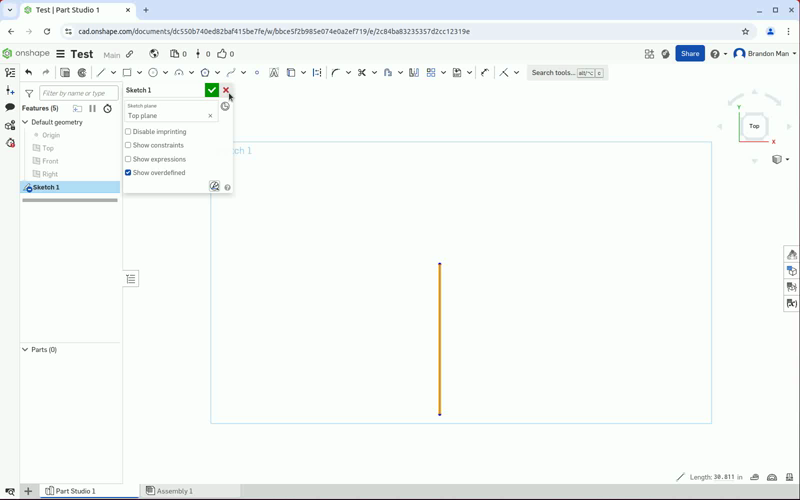
key(shift+h)
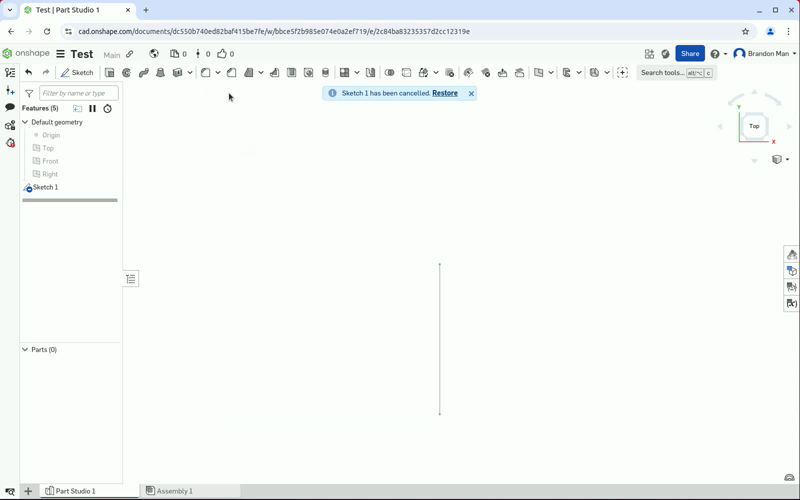
key(shift+s)
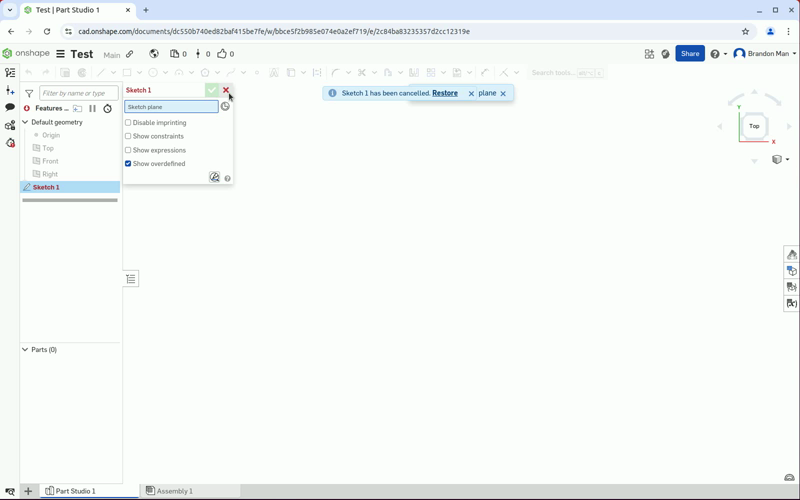
mouse_move(73, 150)
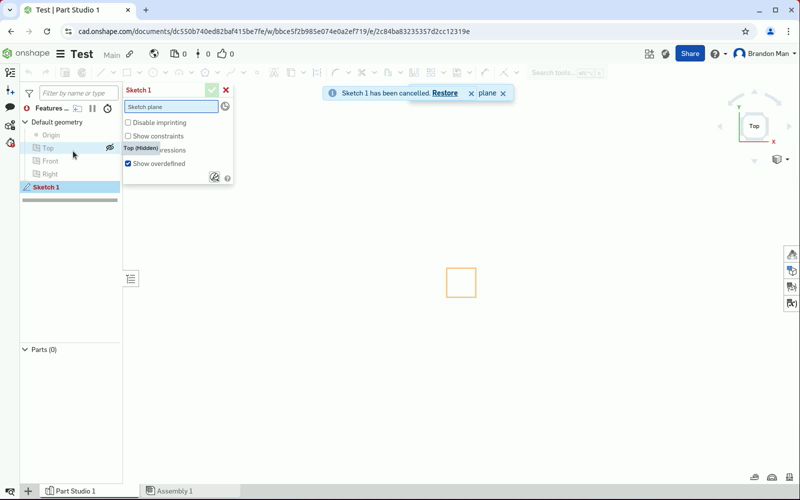
click(73, 150)
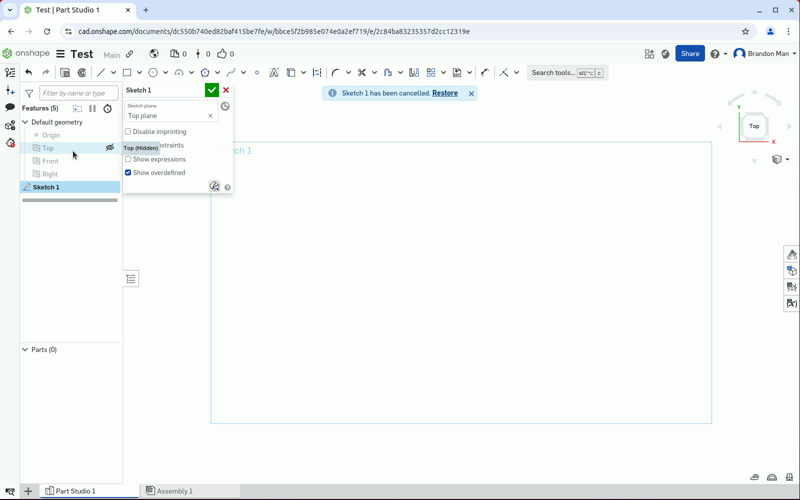
mouse_move(73, 352)
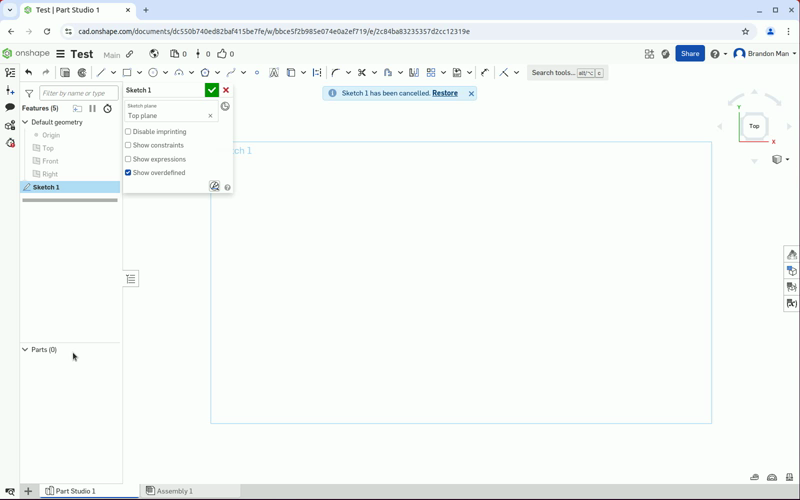
key(y)
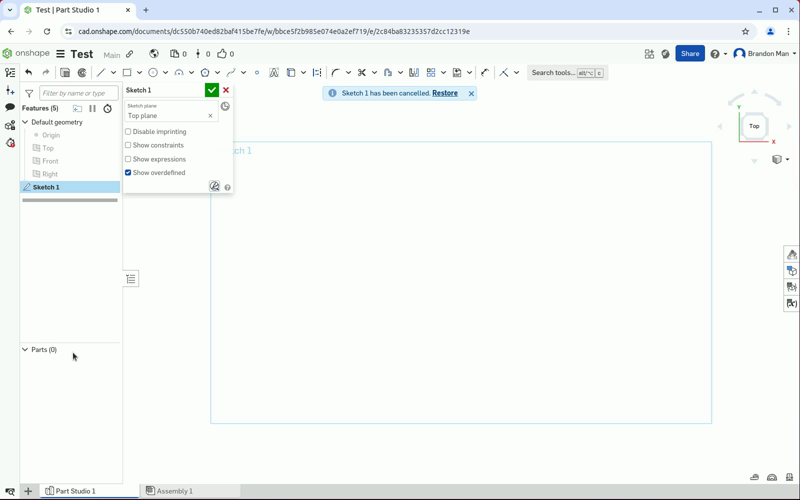
key(l)
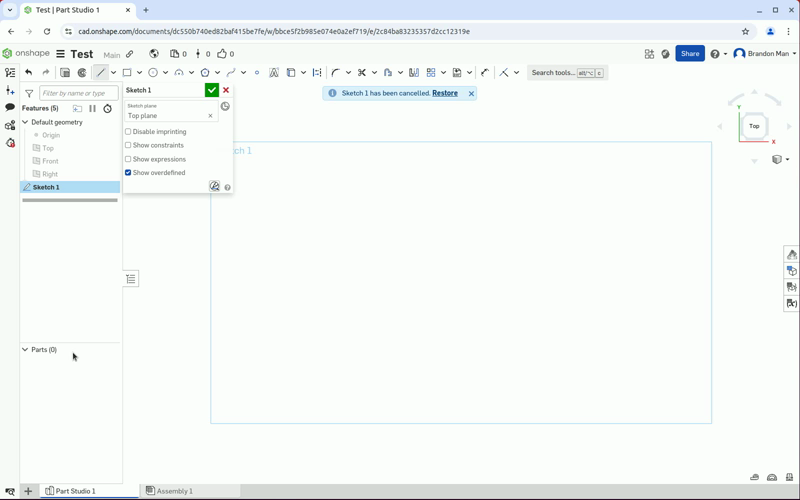
key_down(shift)
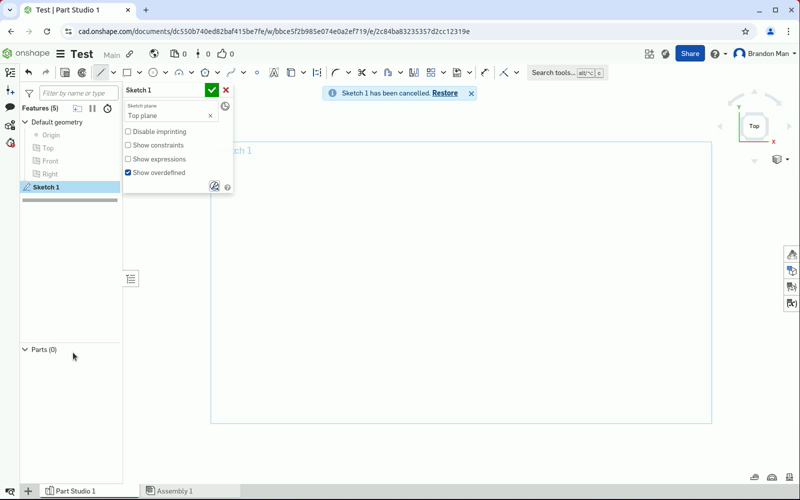
mouse_move(348, 339)
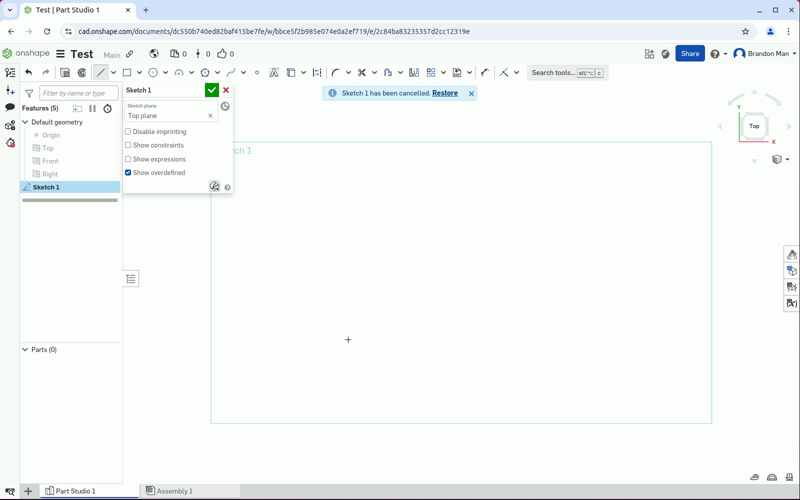
click(348, 339)
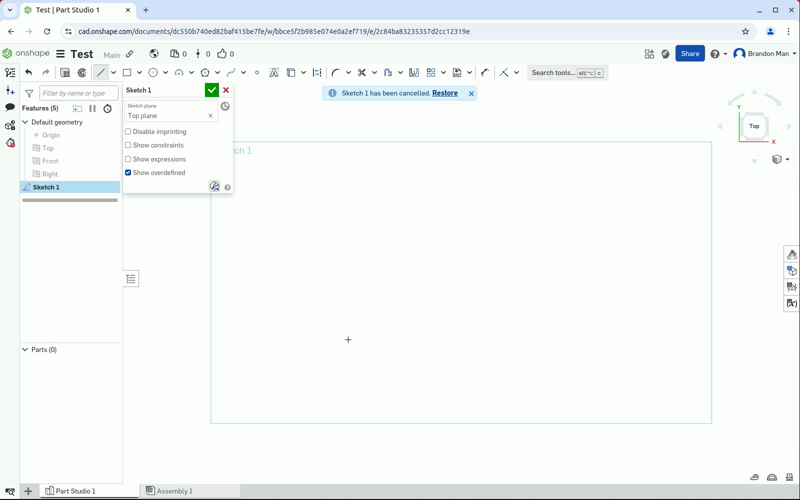
key_up(shift)
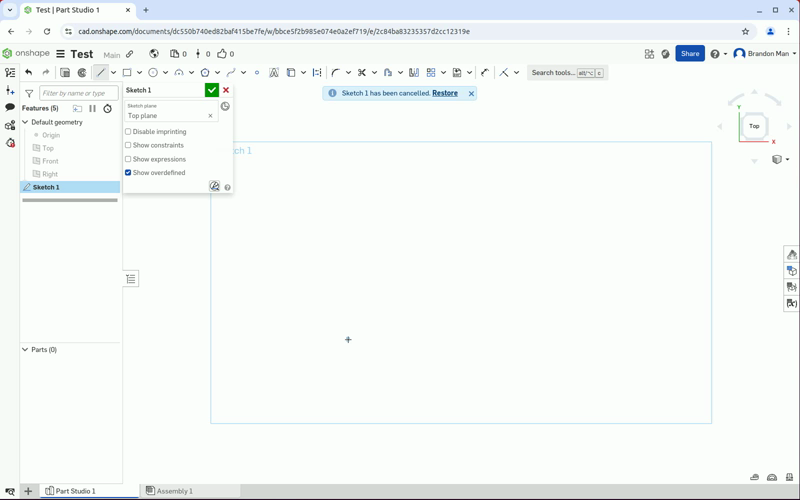
key_down(shift)
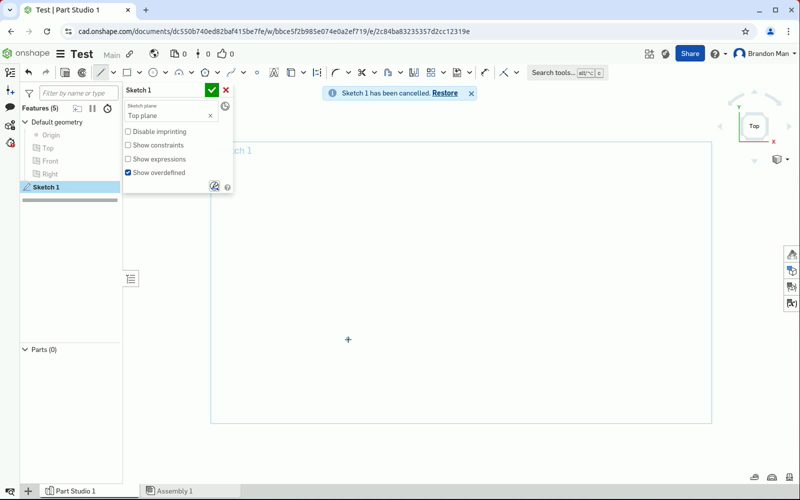
mouse_move(572, 339)
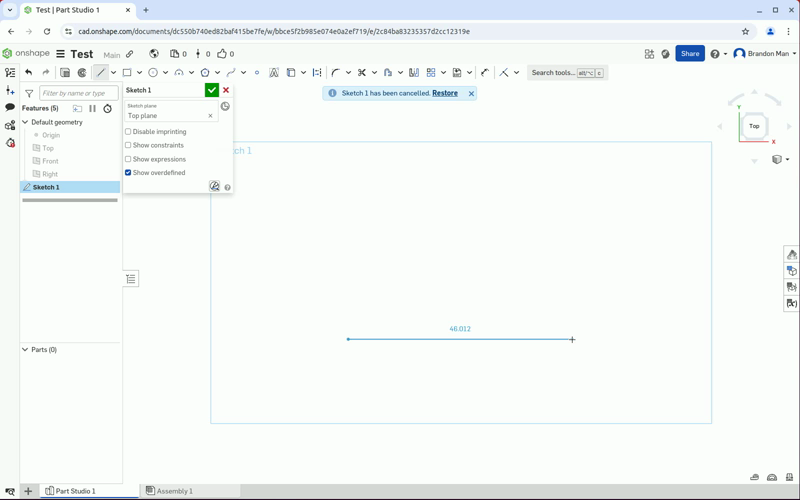
click(572, 339)
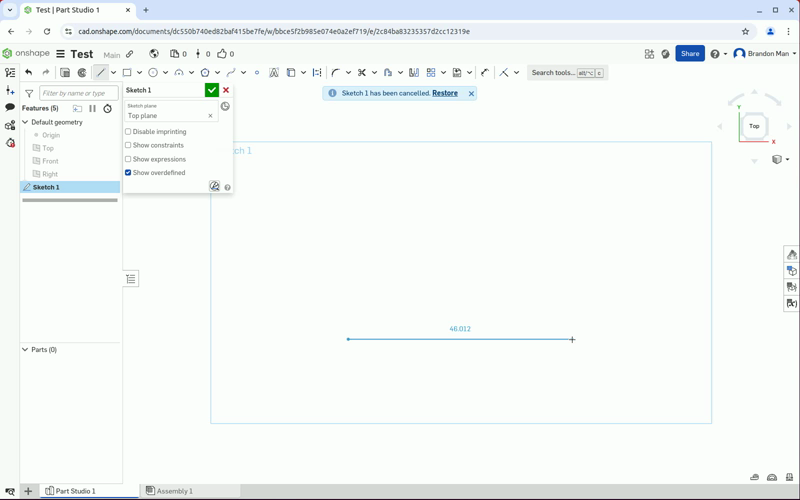
key_up(shift)
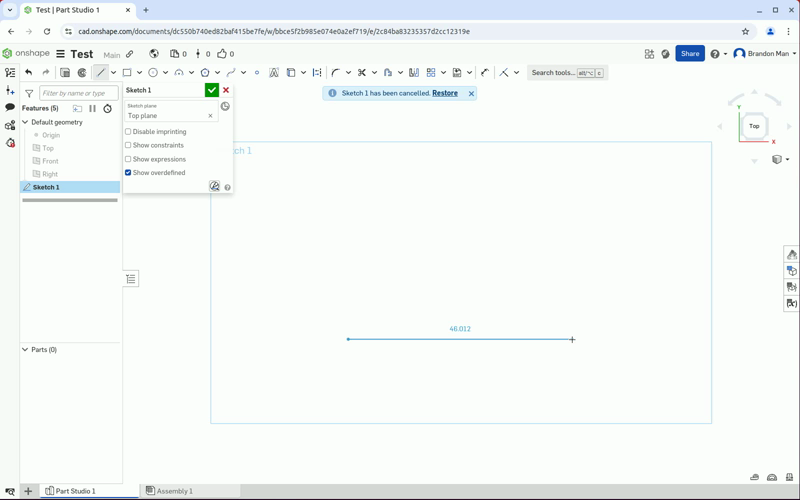
key_down(shift)
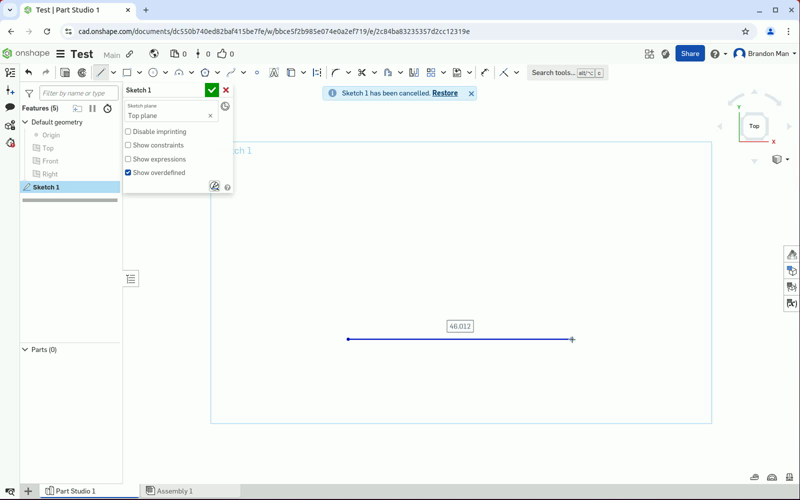
mouse_move(572, 226)
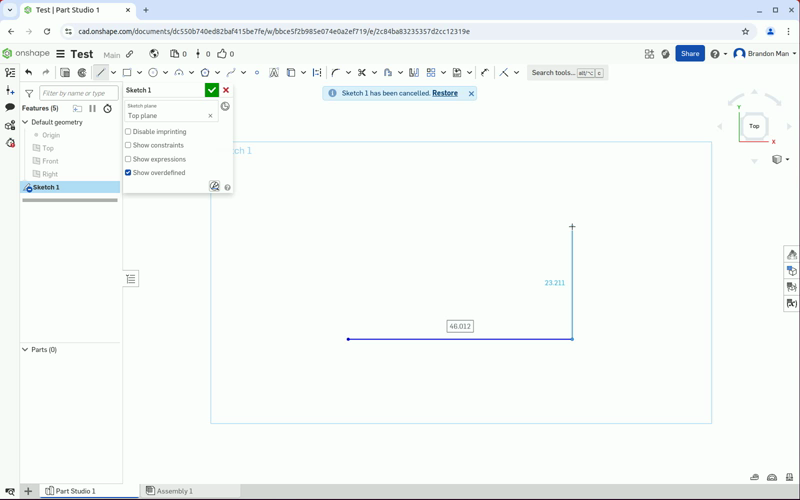
click(572, 226)
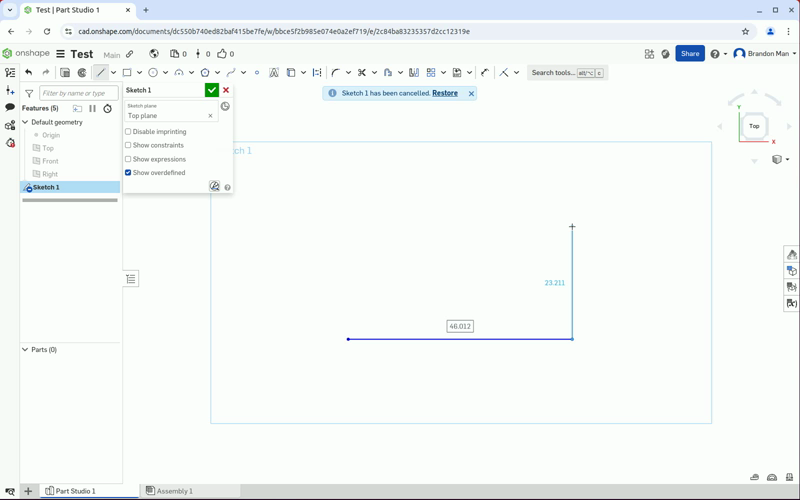
key_up(shift)
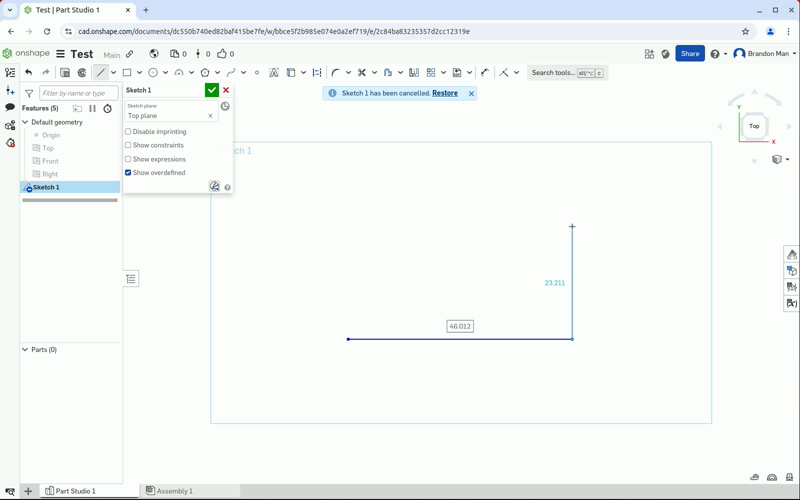
key_down(shift)
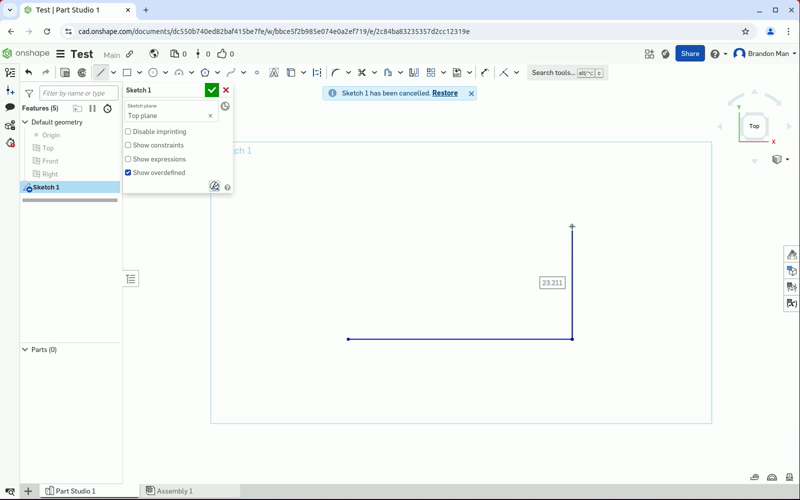
mouse_move(348, 226)
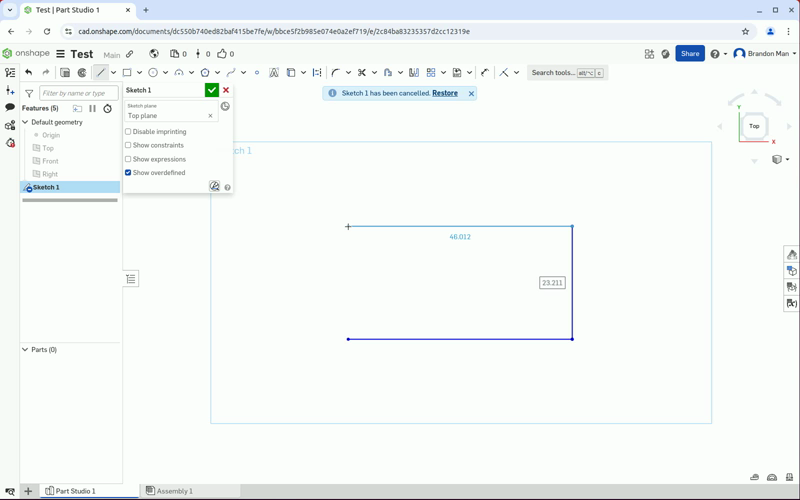
click(348, 226)
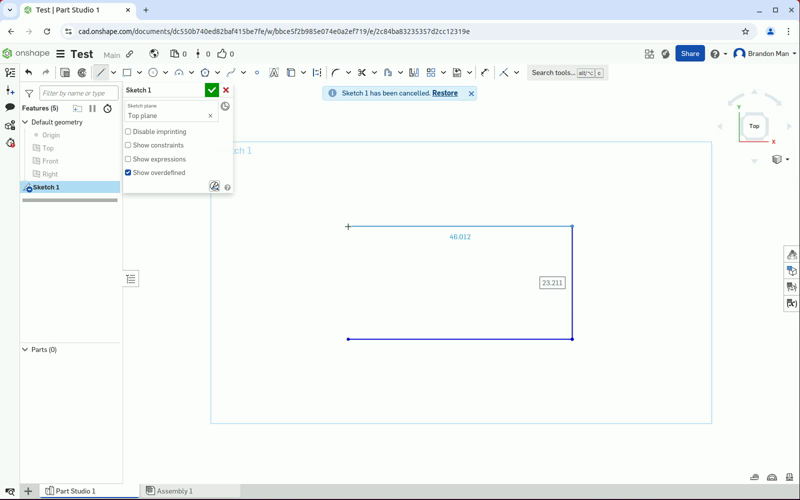
key_up(shift)
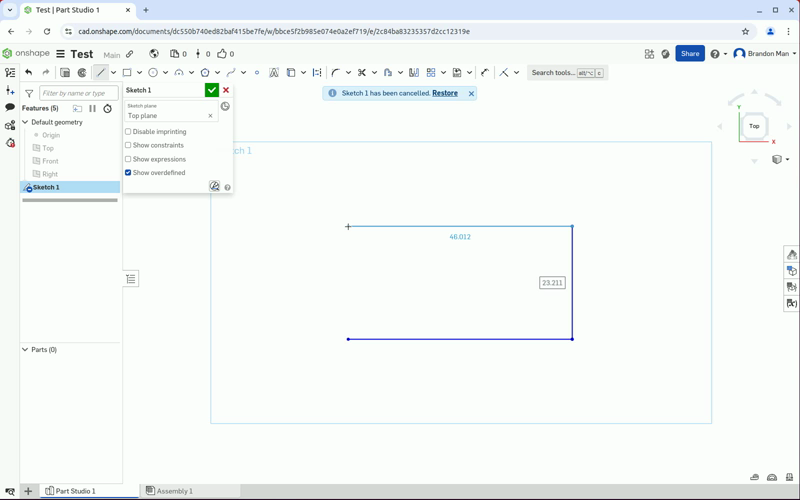
key_down(shift)
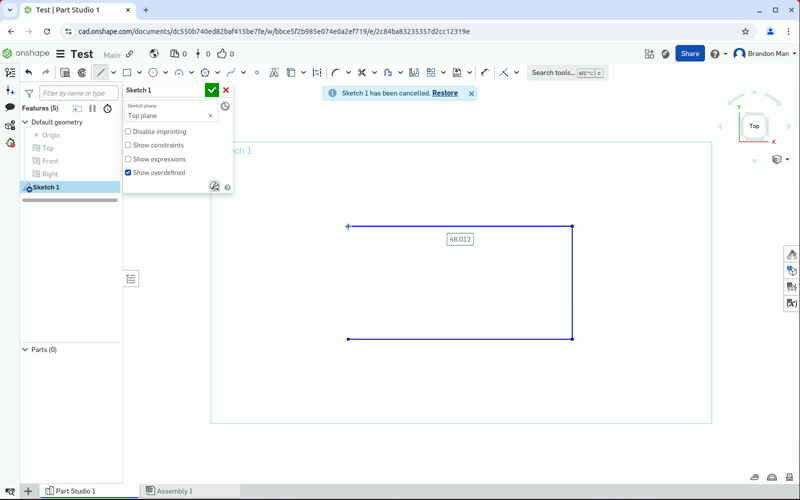
mouse_move(348, 339)
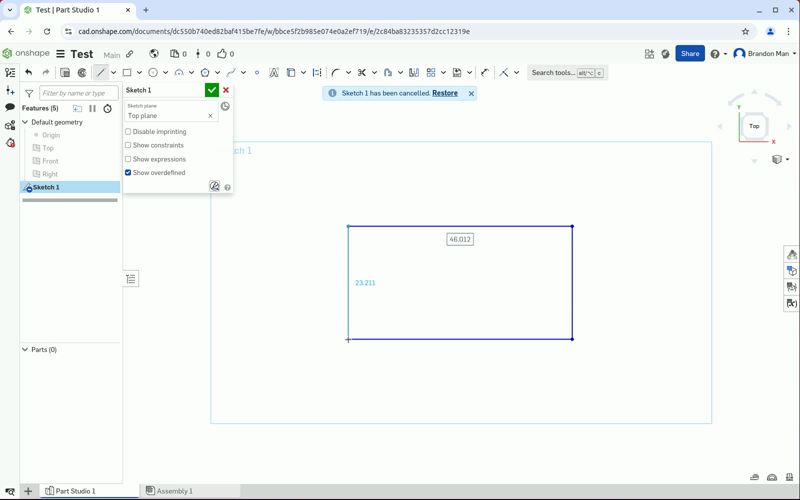
key_up(shift)
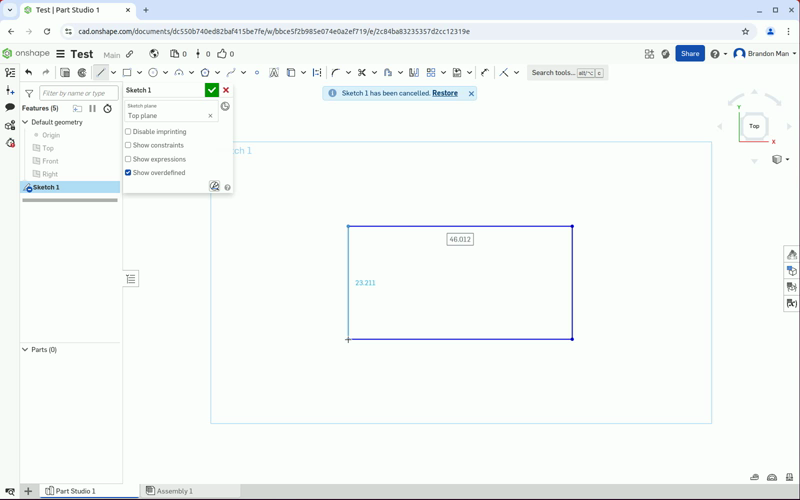
click(348, 339)
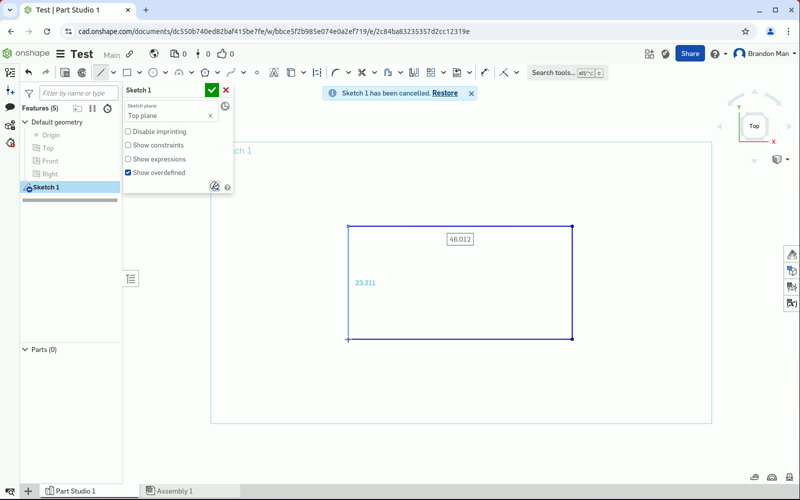
key(esc)
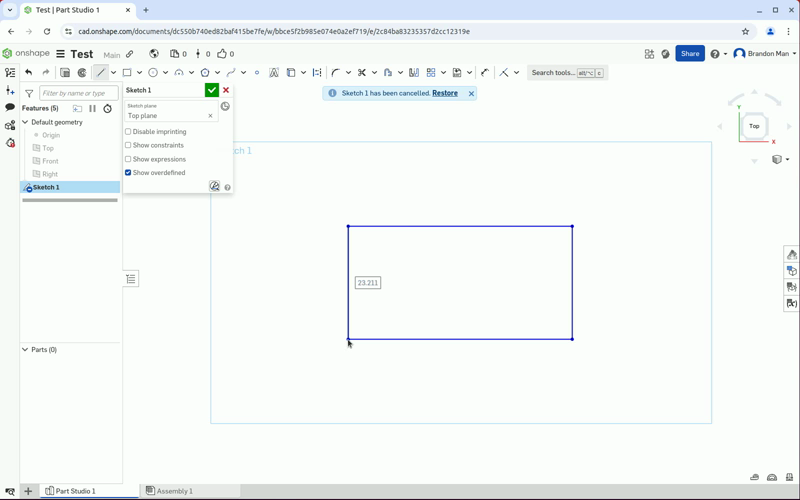
key(c)
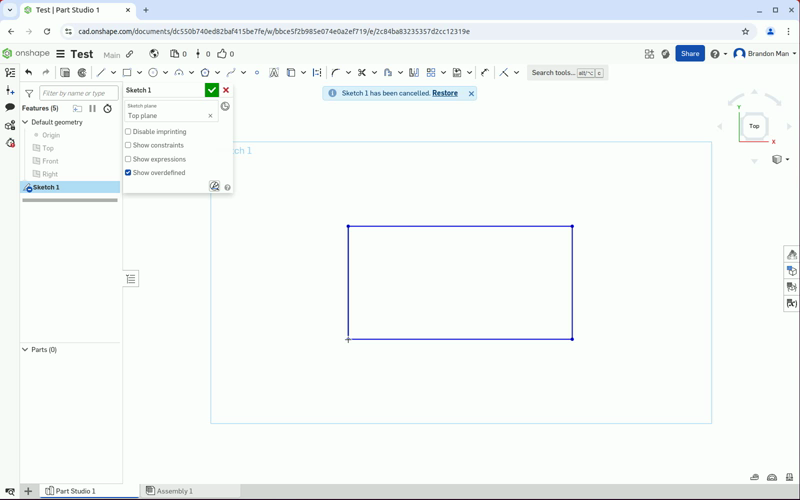
key_down(shift)
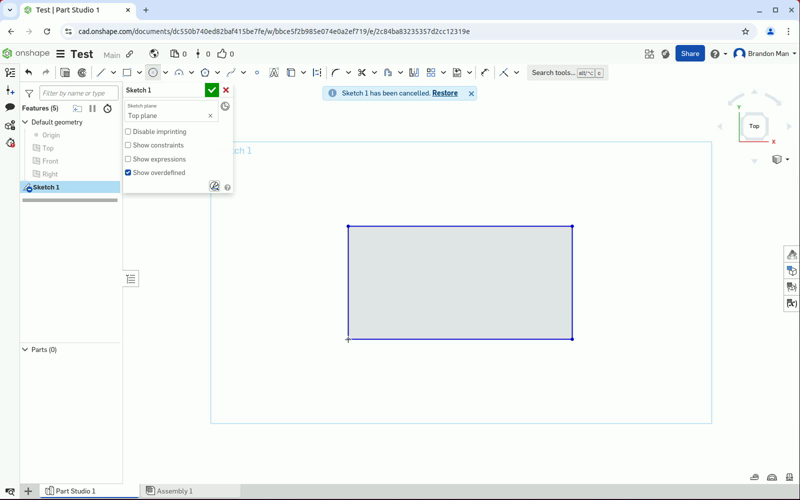
mouse_move(461, 282)
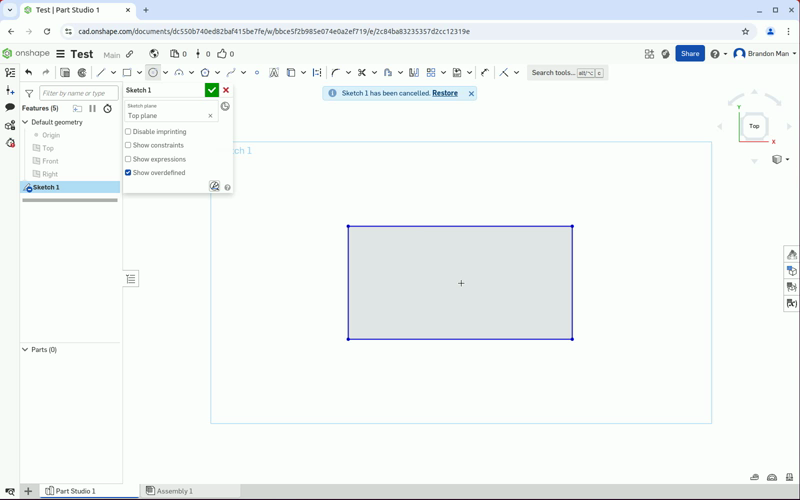
click(461, 282)
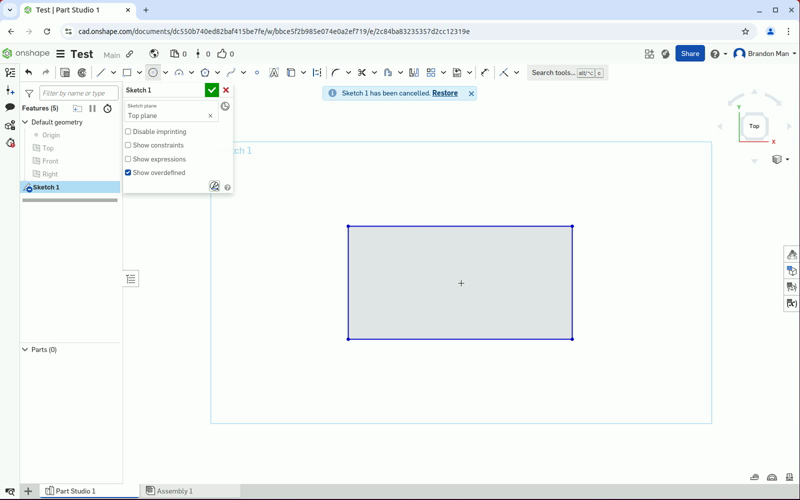
key_up(shift)
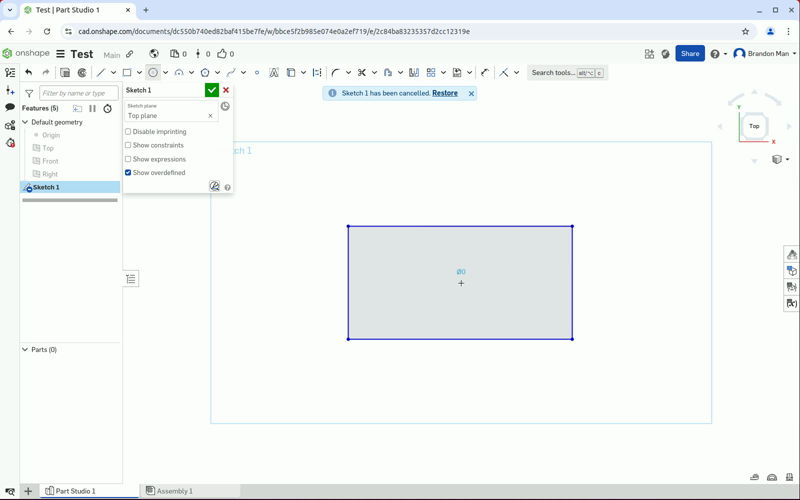
mouse_move(501, 282)
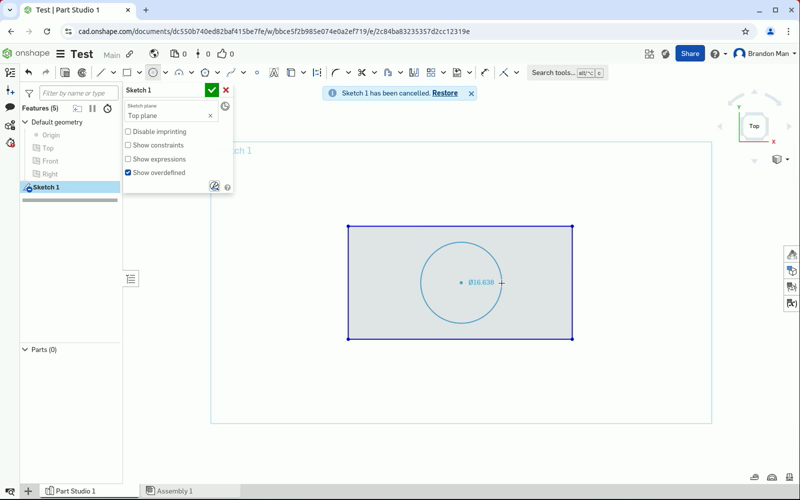
click(501, 282)
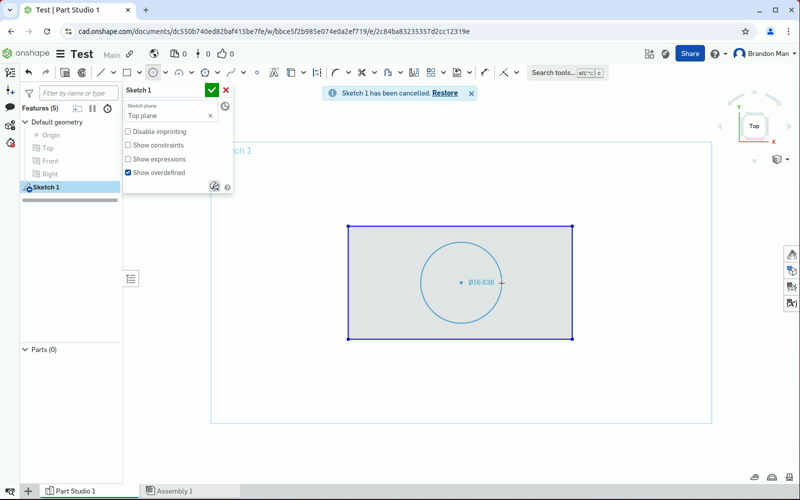
key(esc)
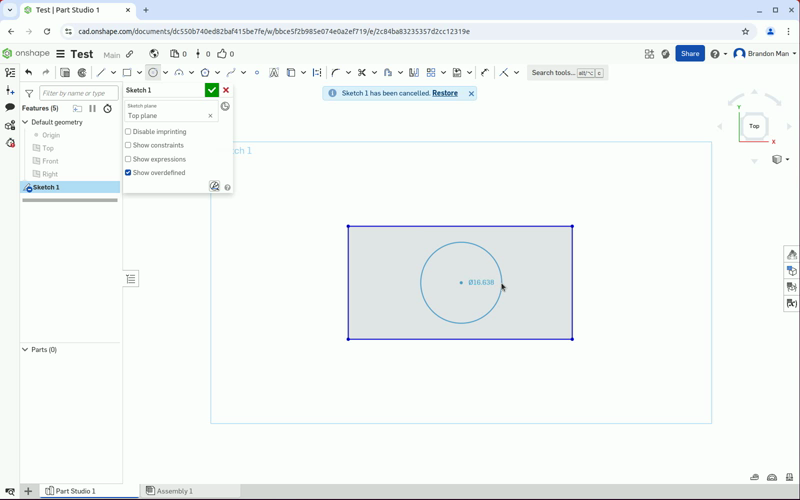
mouse_move(521, 254)
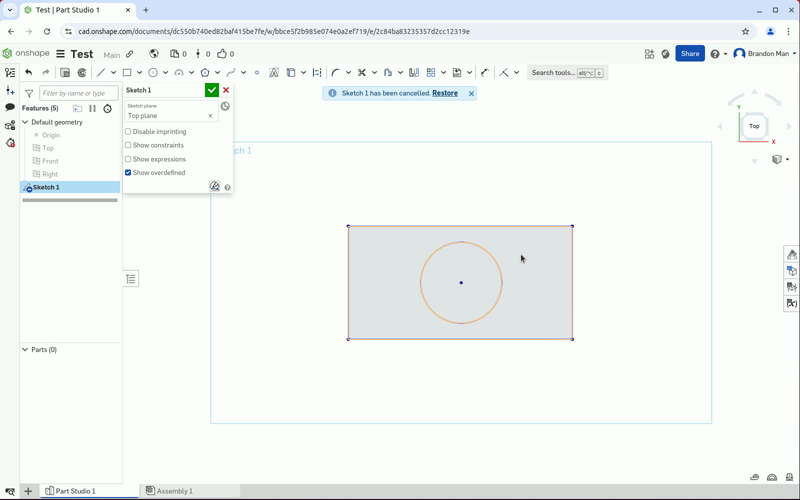
click(521, 254)
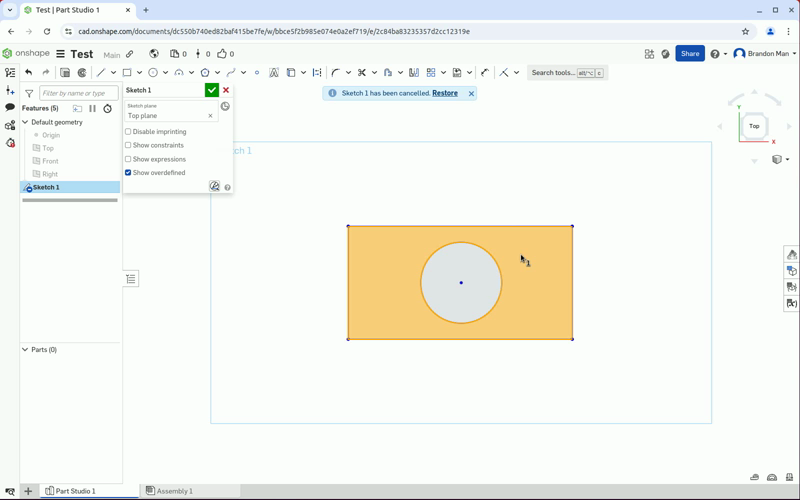
mouse_move(73, 352)
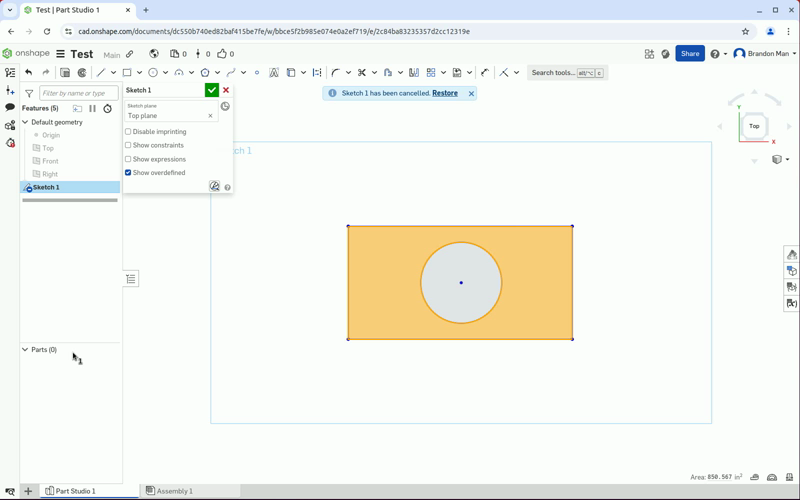
key(shift+y)
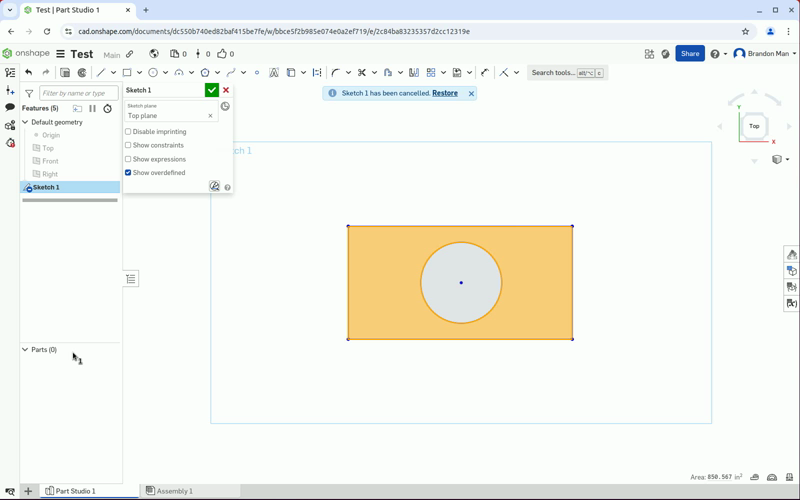
key(shift+e)
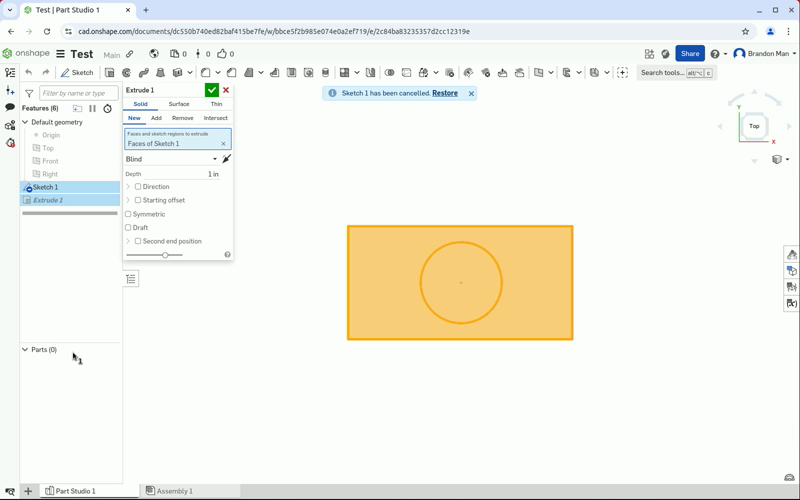
mouse_move(143, 106)
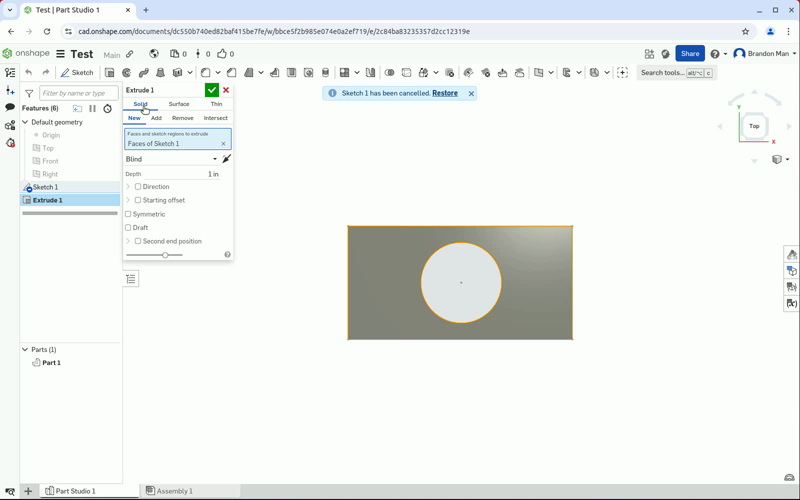
click(143, 106)
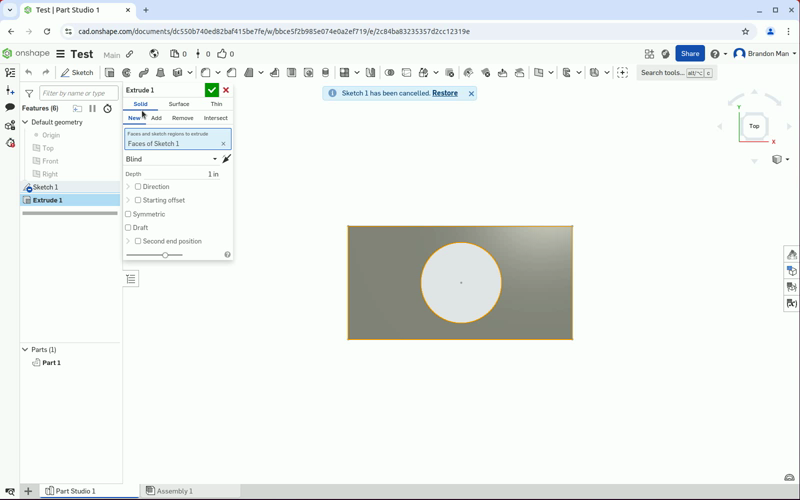
mouse_move(137, 120)
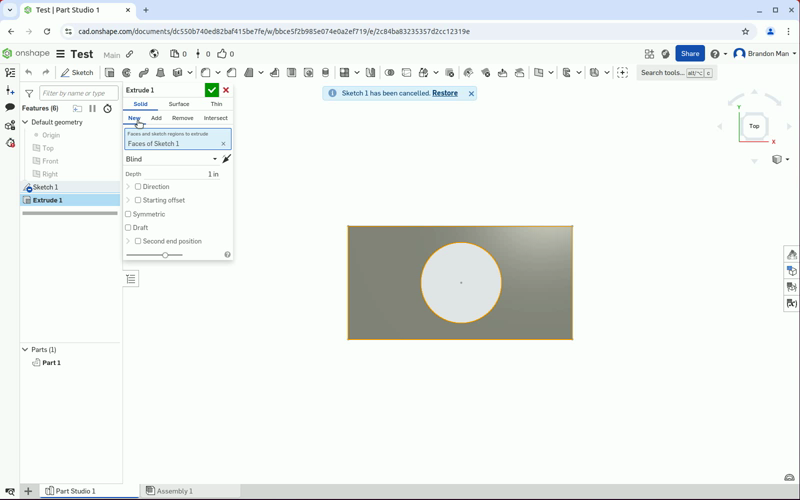
click(137, 120)
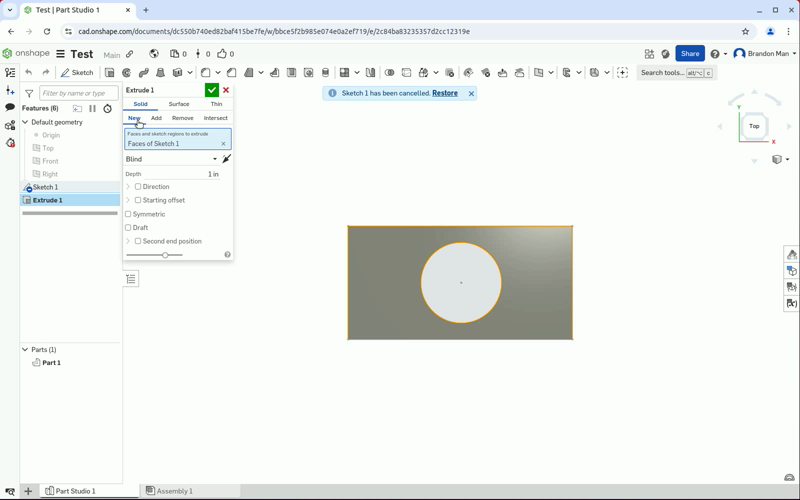
key(tab, 4)
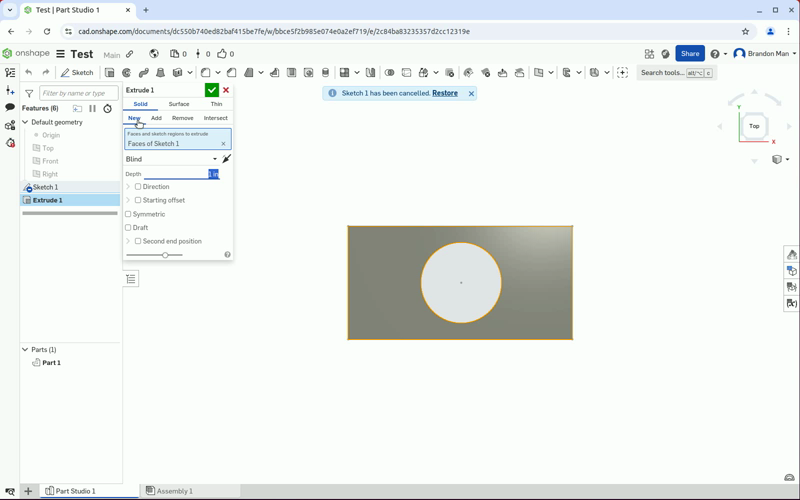
text(5.777)
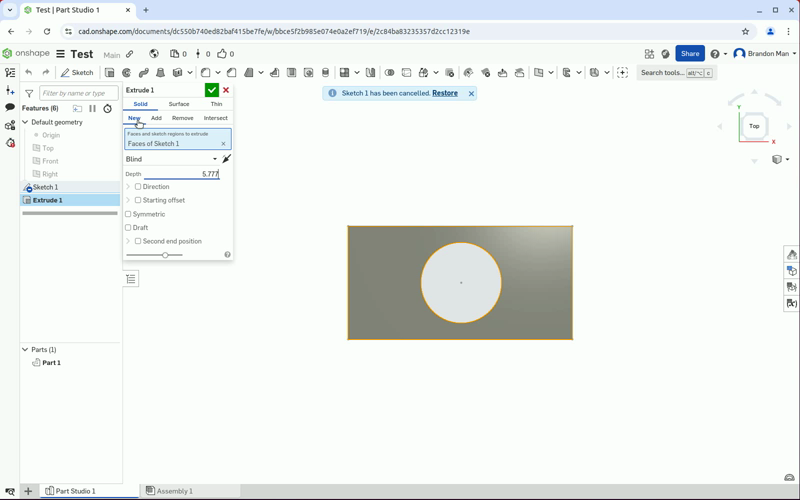
key(enter)
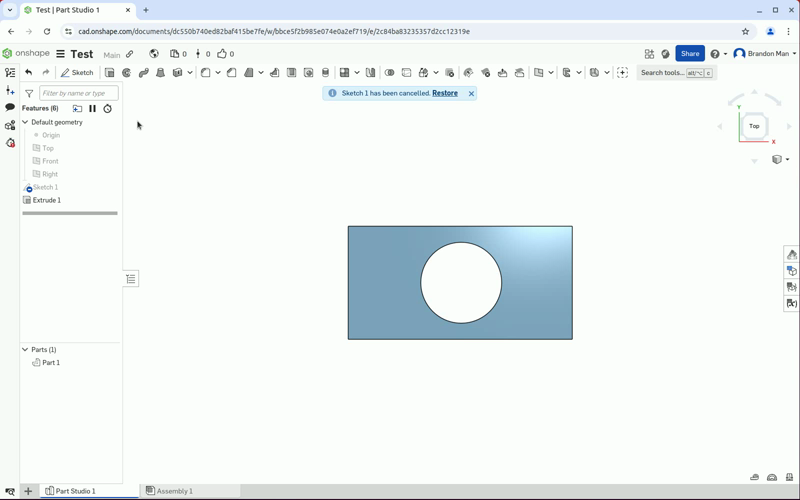
key(shift+h)
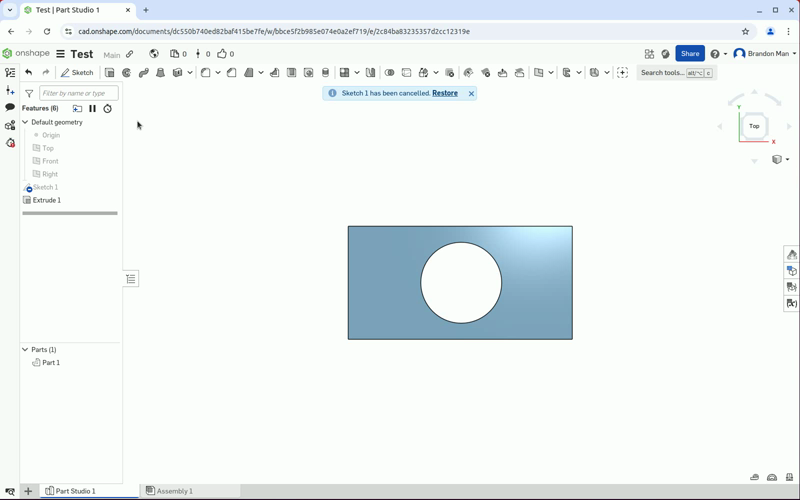
key(shift+h)
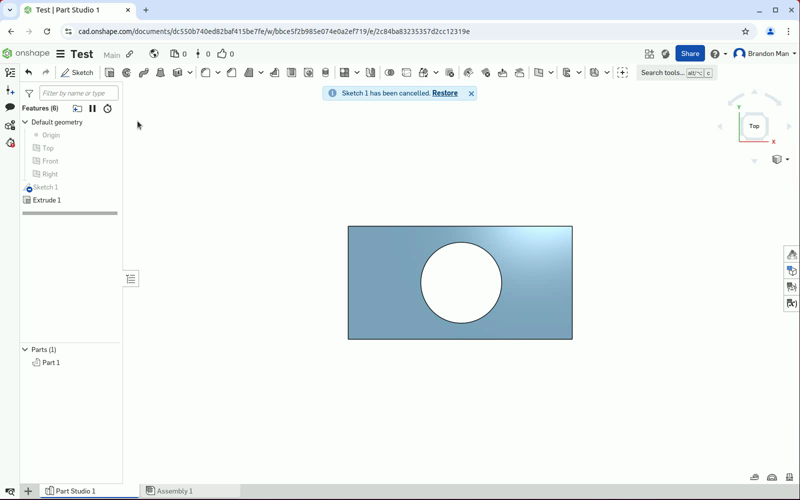
mouse_move(73, 189)
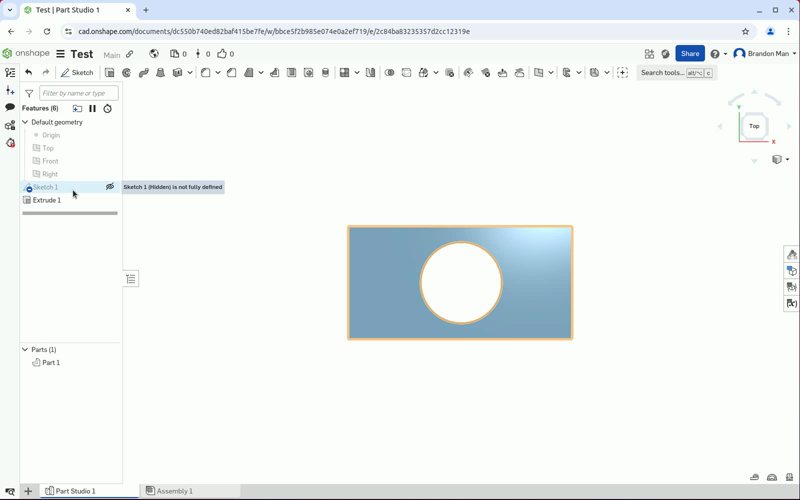
click(73, 189)
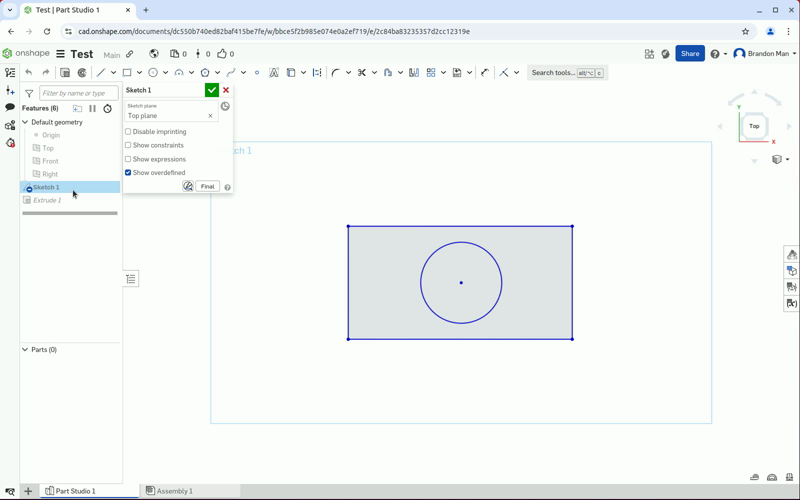
mouse_move(229, 92)
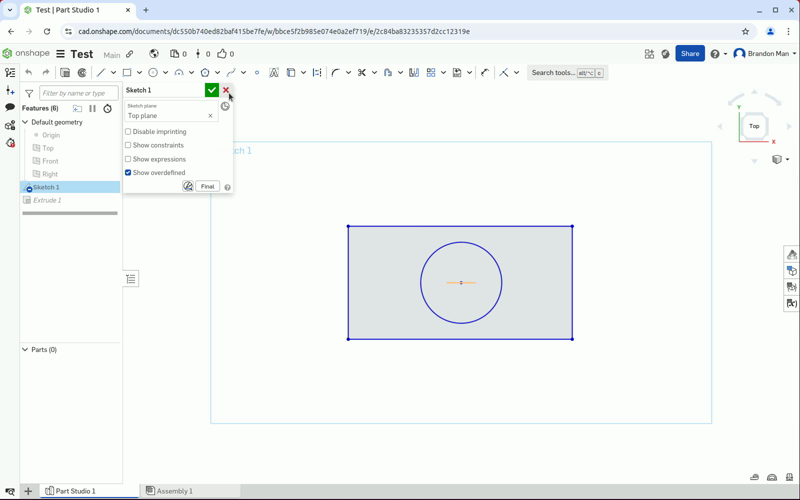
click(229, 92)
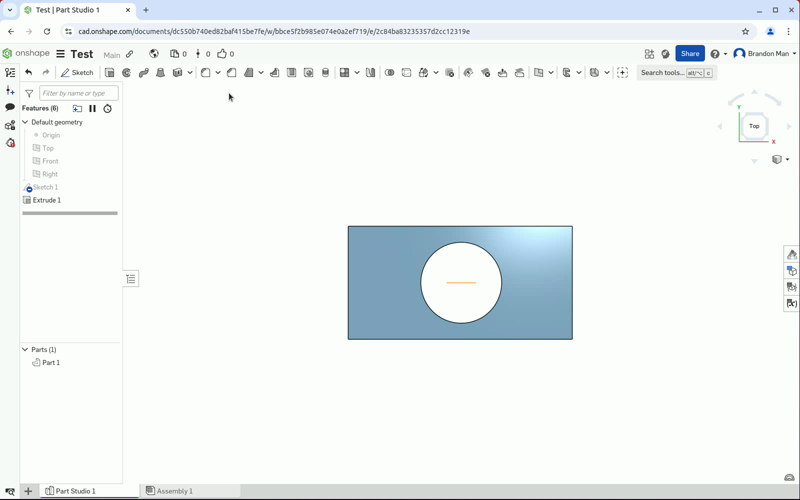
mouse_move(541, 75)
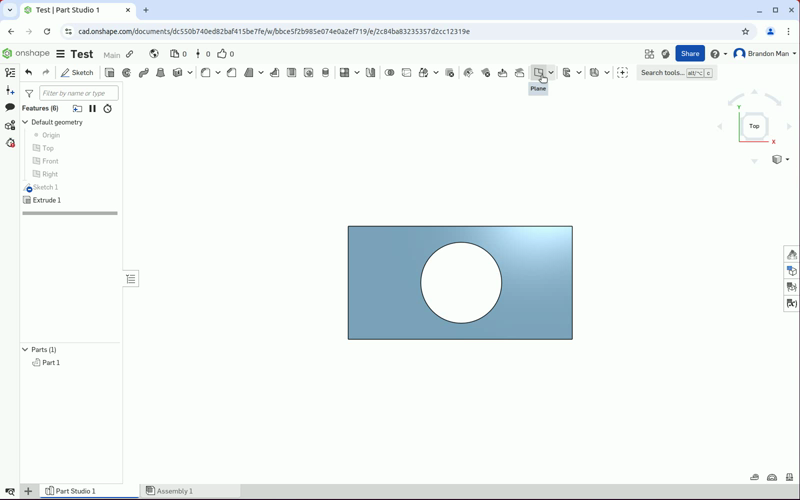
click(541, 75)
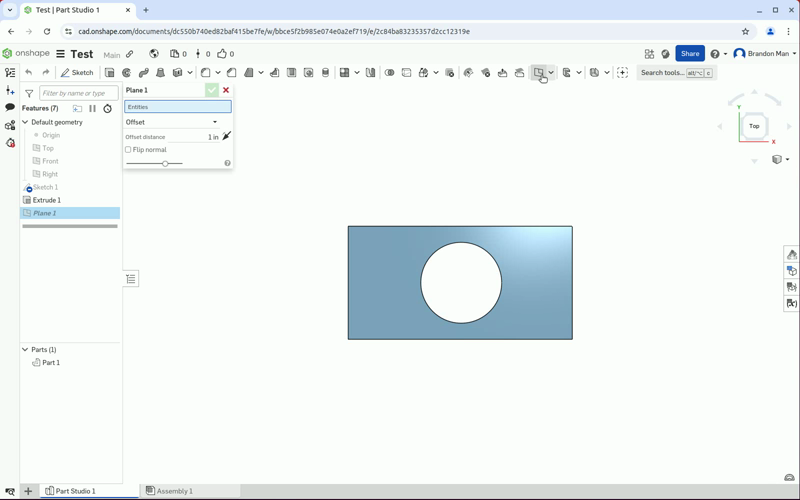
mouse_move(73, 150)
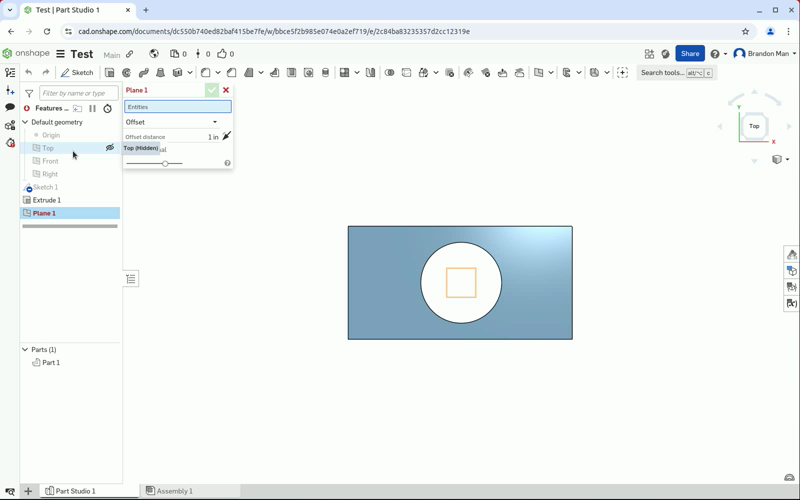
click(73, 150)
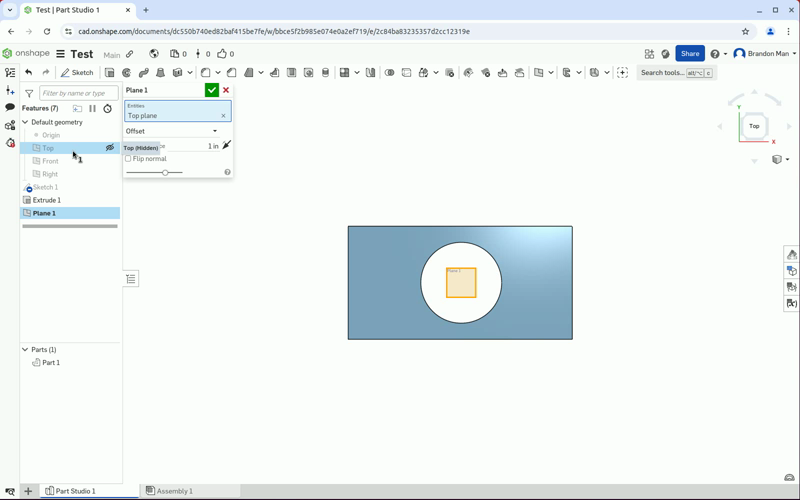
key(tab, 2)
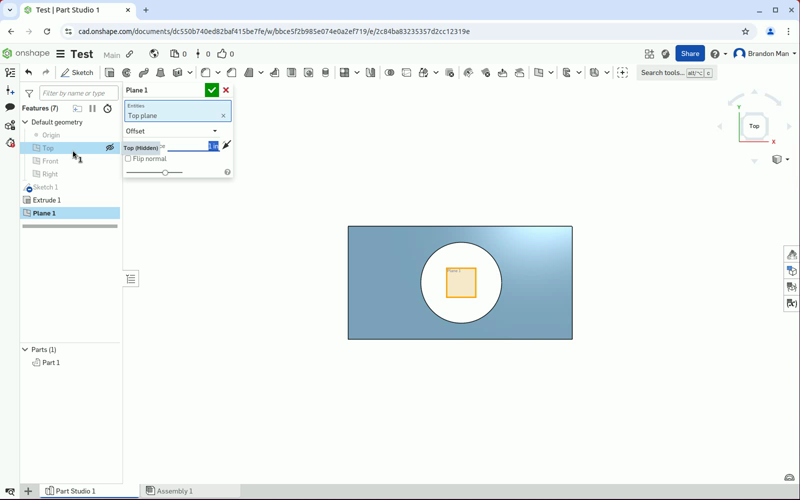
text(5.792)
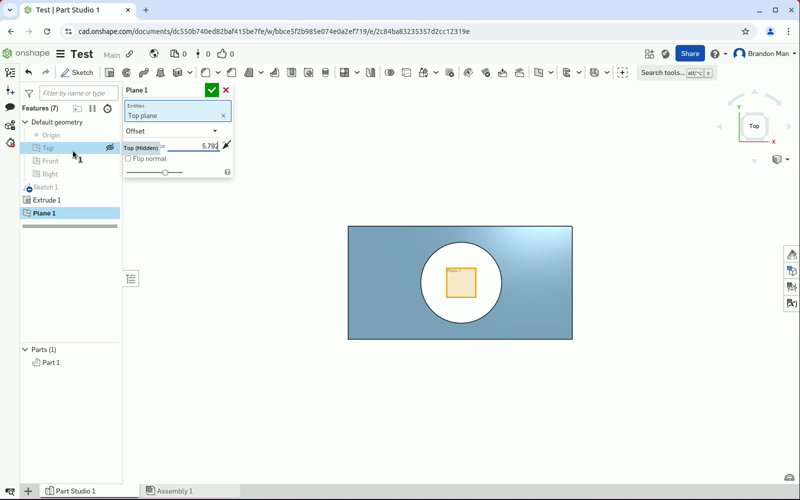
key(enter, 2)
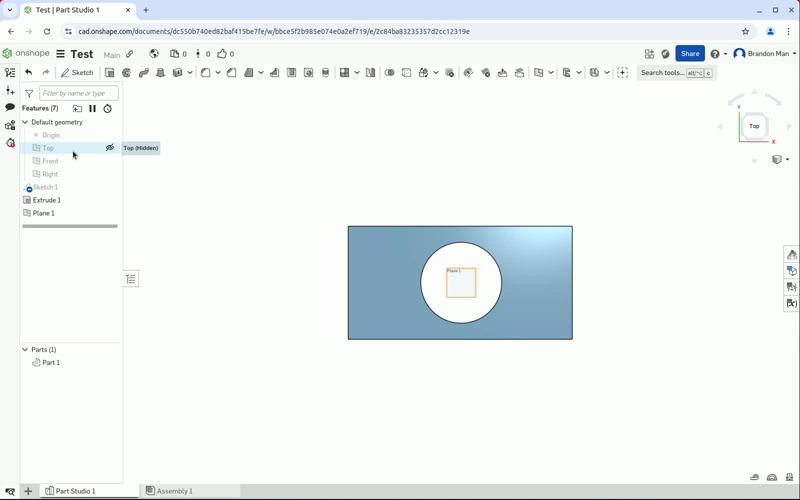
key(shift+s)
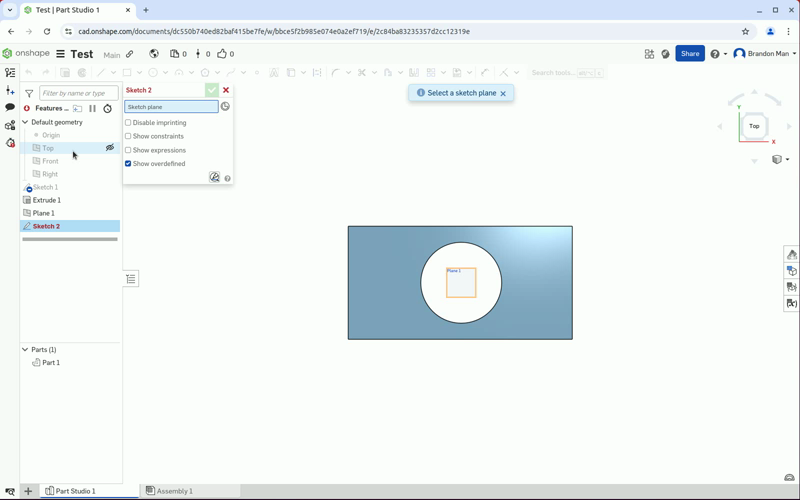
mouse_move(73, 215)
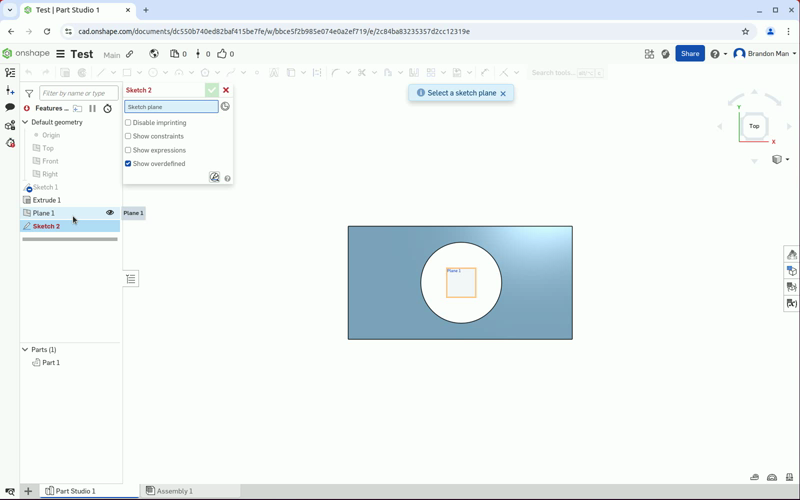
click(73, 215)
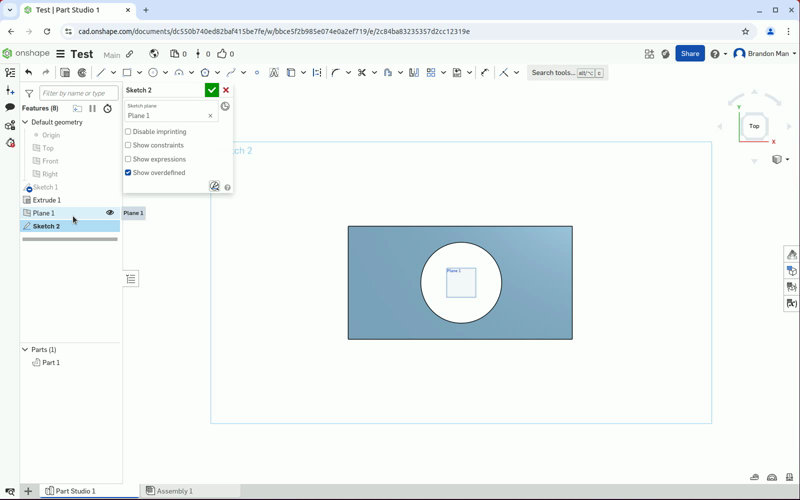
mouse_move(73, 352)
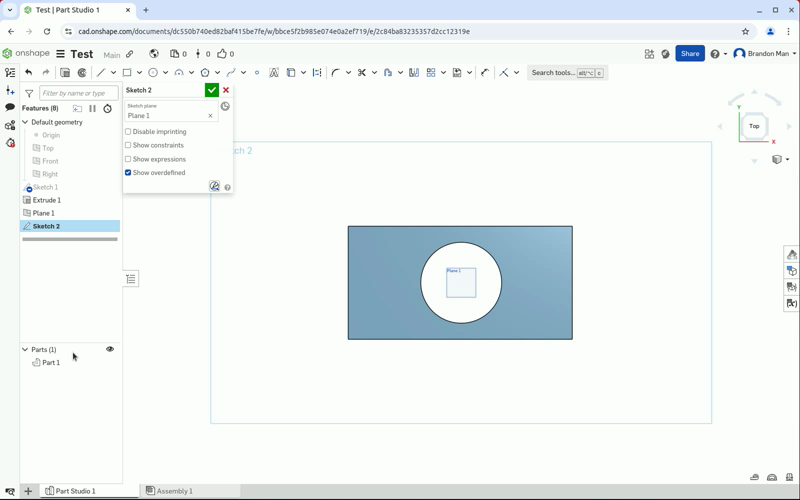
key(y)
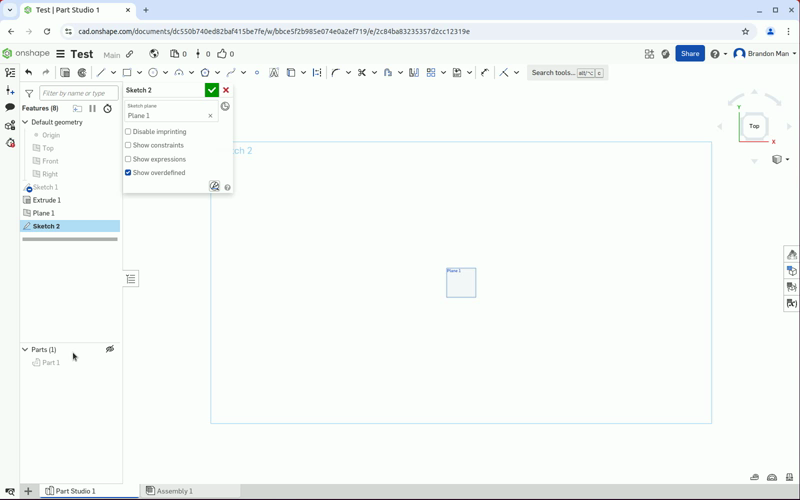
key(l)
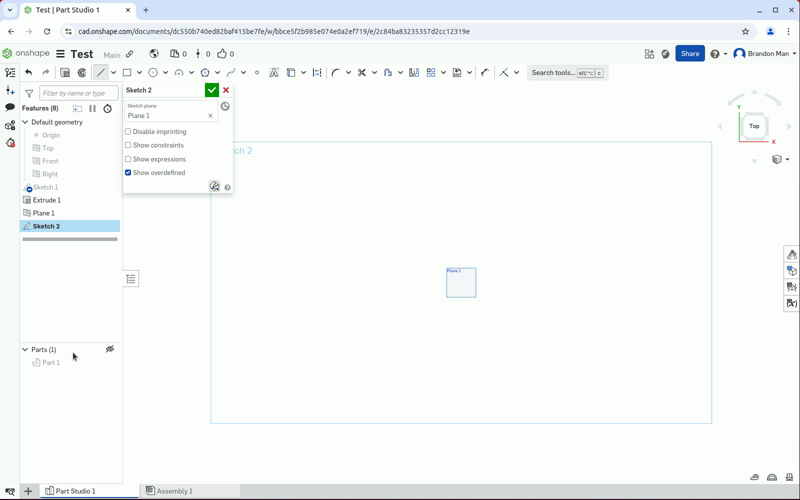
key_down(shift)
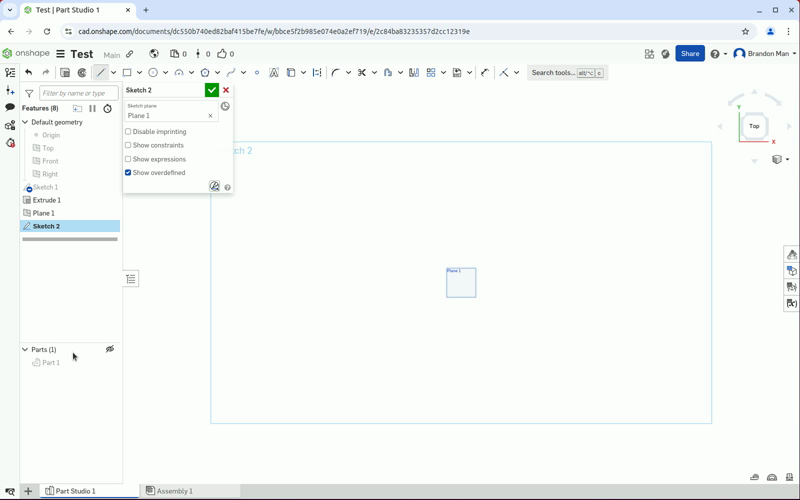
mouse_move(370, 339)
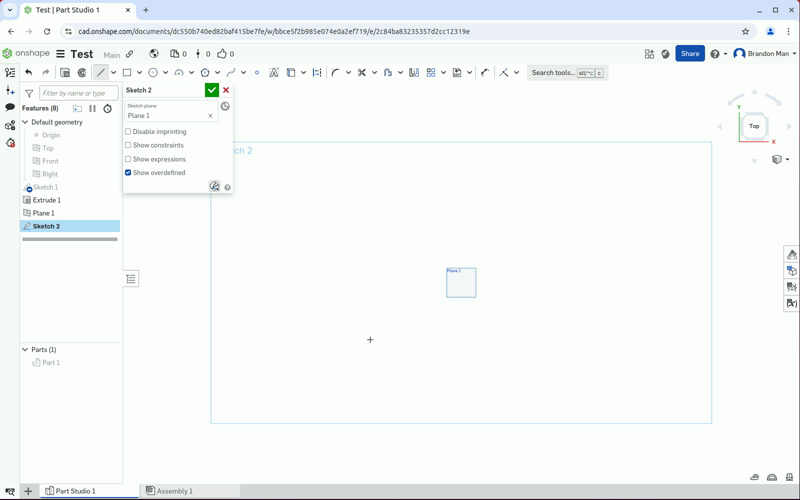
click(370, 339)
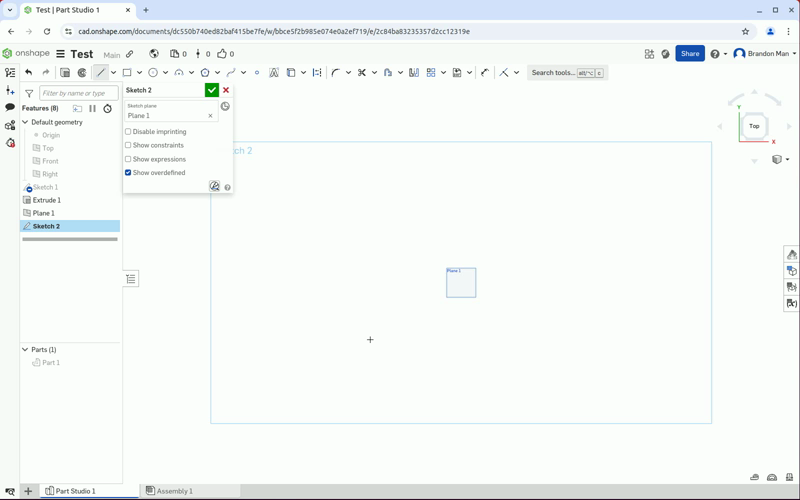
key_up(shift)
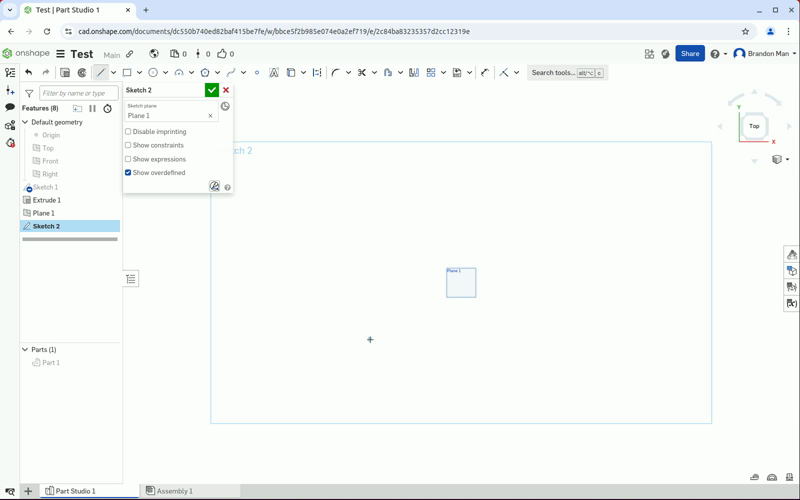
key_down(shift)
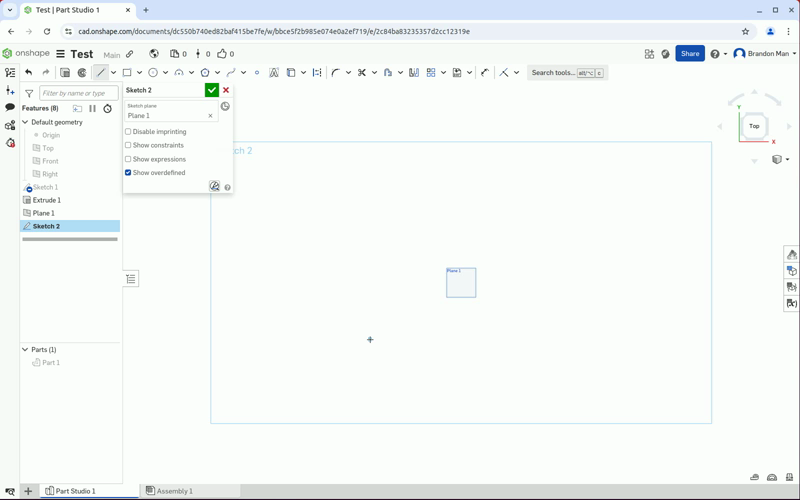
mouse_move(400, 339)
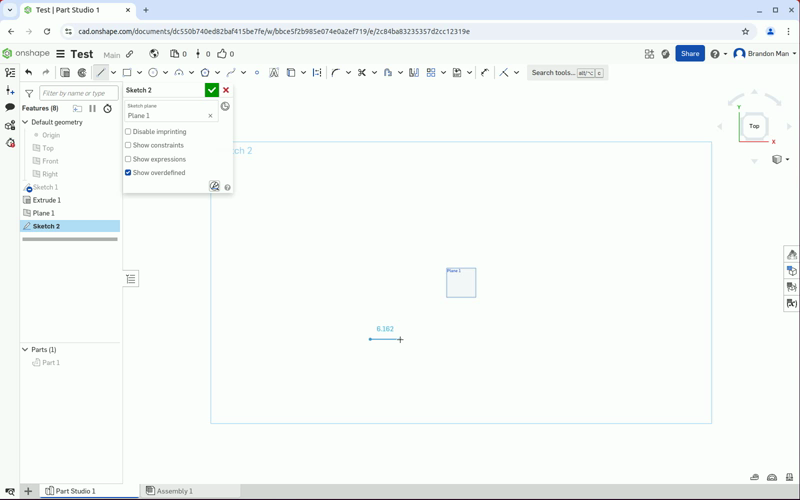
mouse_move(386, 339)
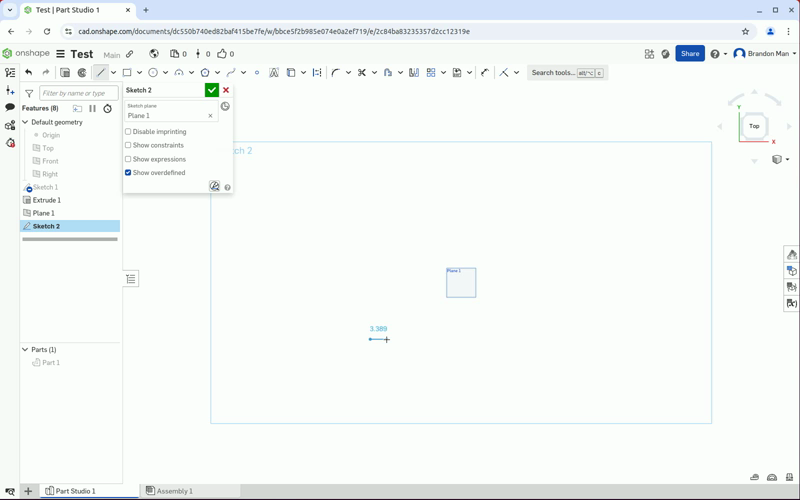
click(386, 339)
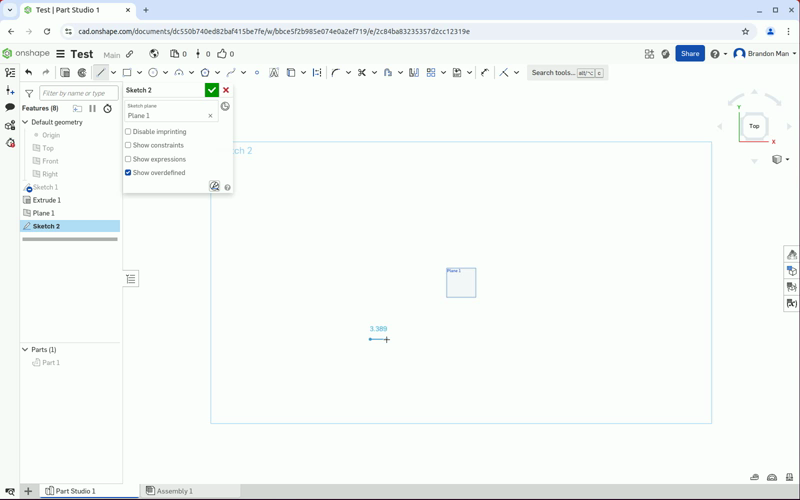
key_up(shift)
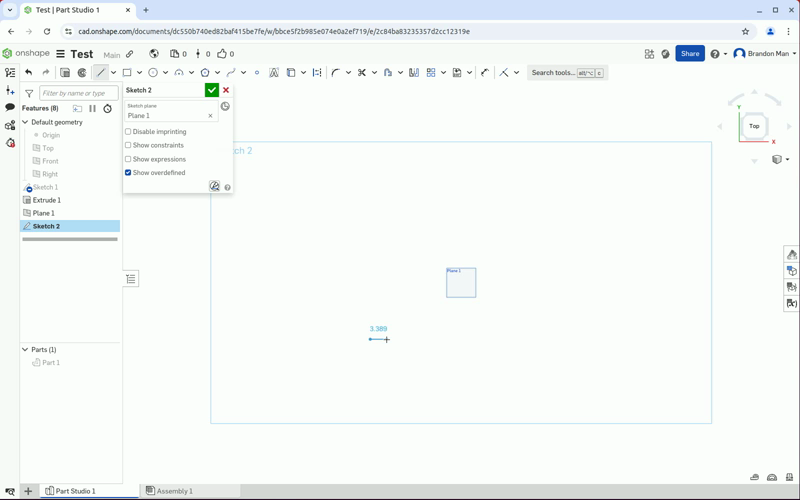
key_down(shift)
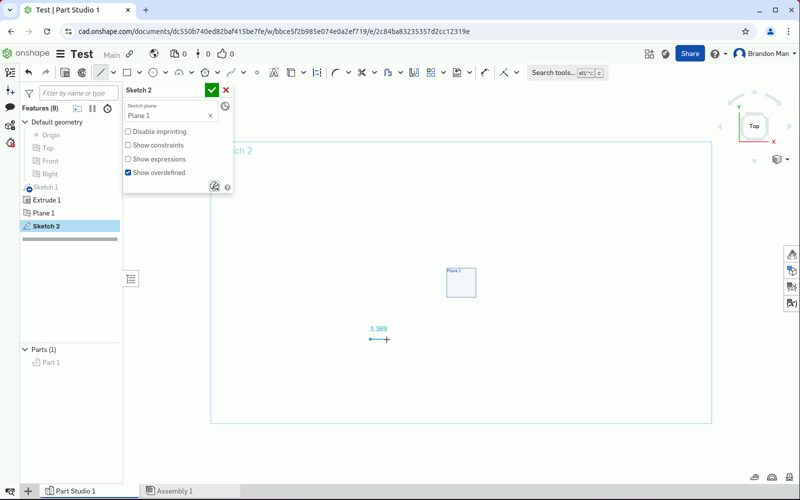
mouse_move(386, 226)
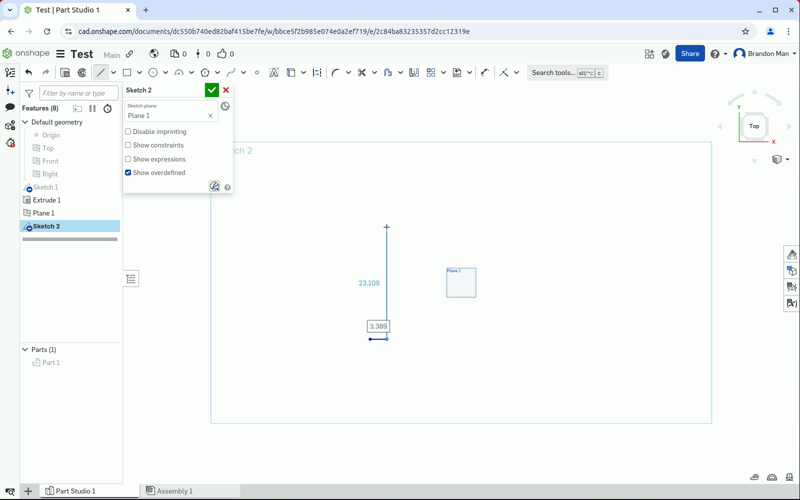
click(386, 226)
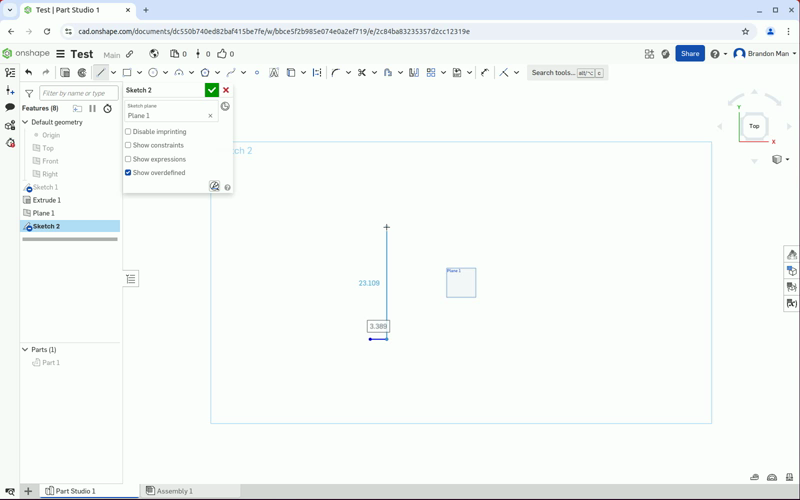
key_up(shift)
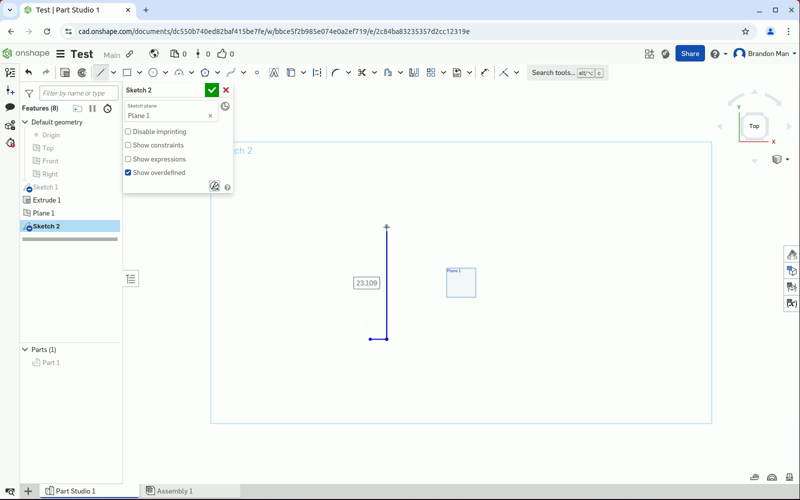
key_down(shift)
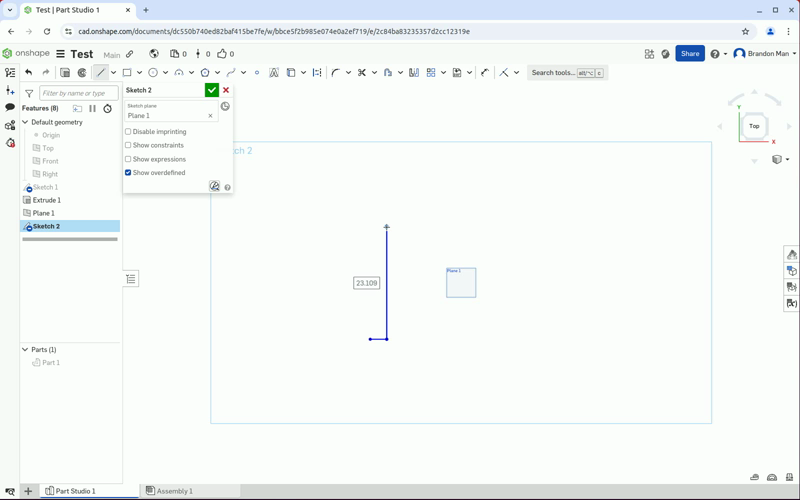
mouse_move(417, 226)
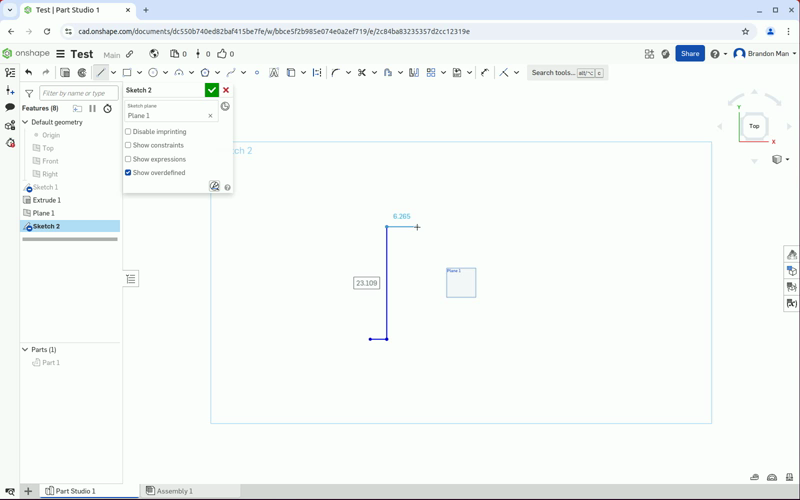
mouse_move(370, 226)
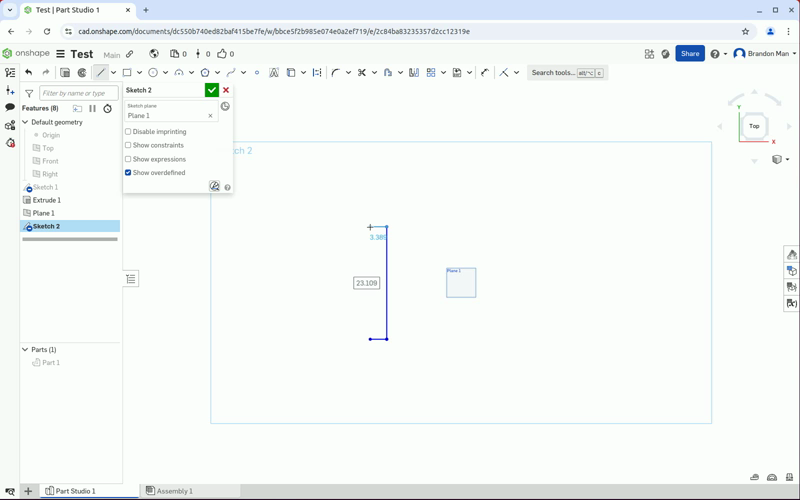
click(370, 226)
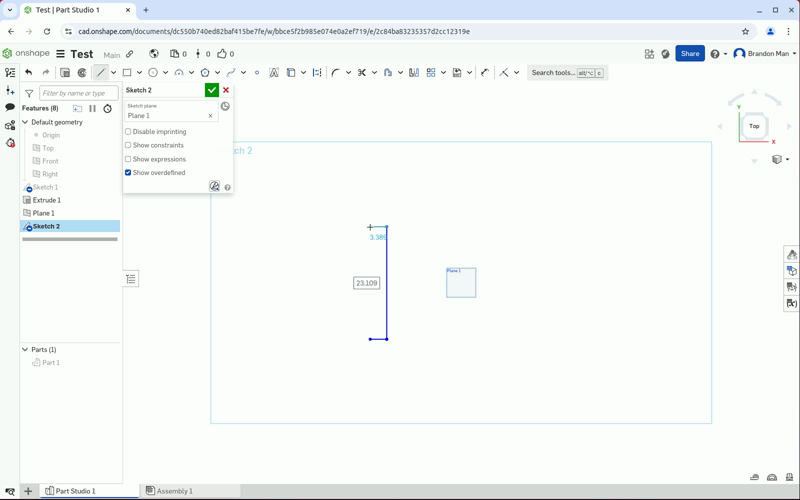
key_up(shift)
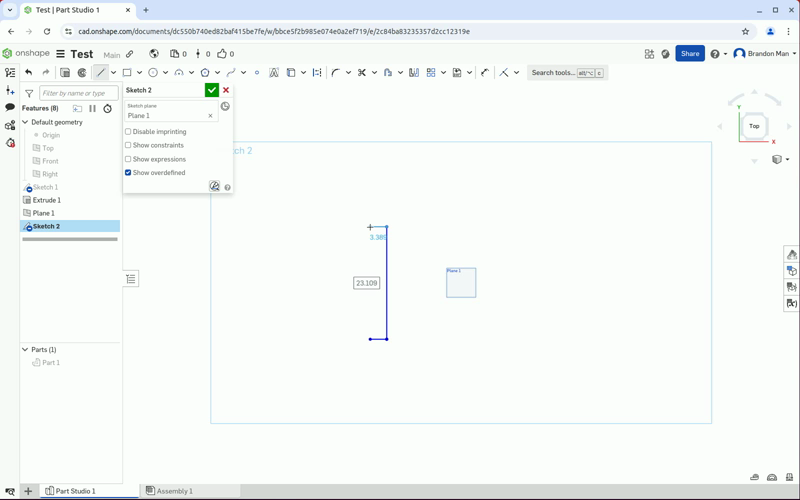
key_down(shift)
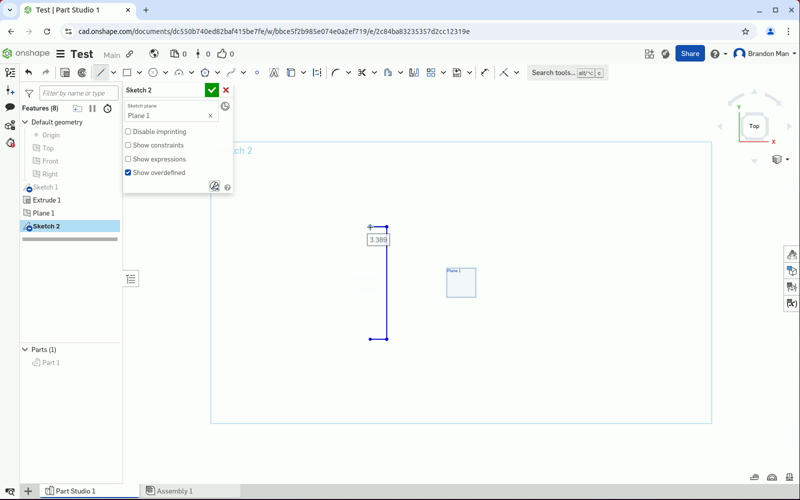
mouse_move(370, 339)
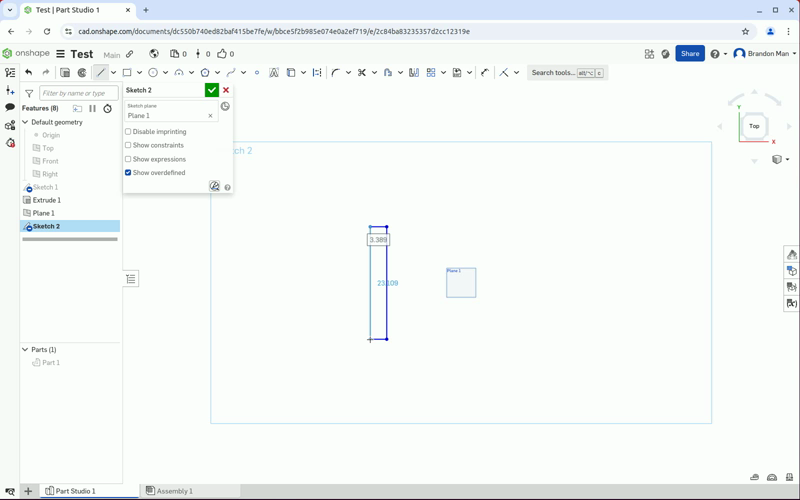
key_up(shift)
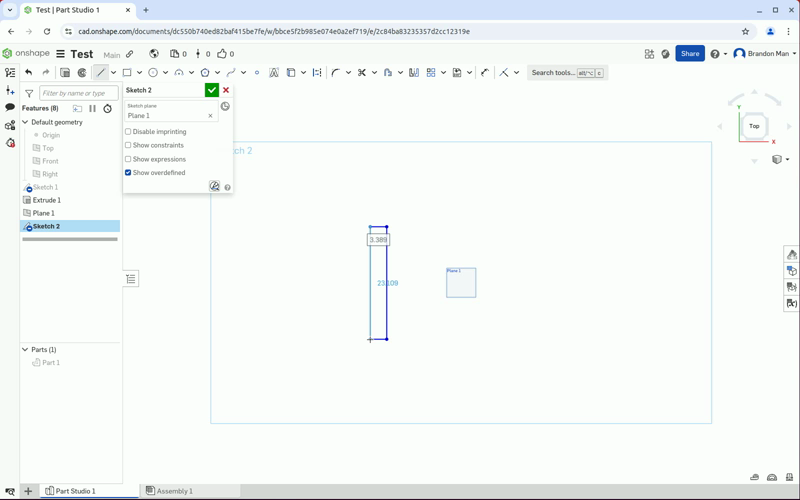
click(370, 339)
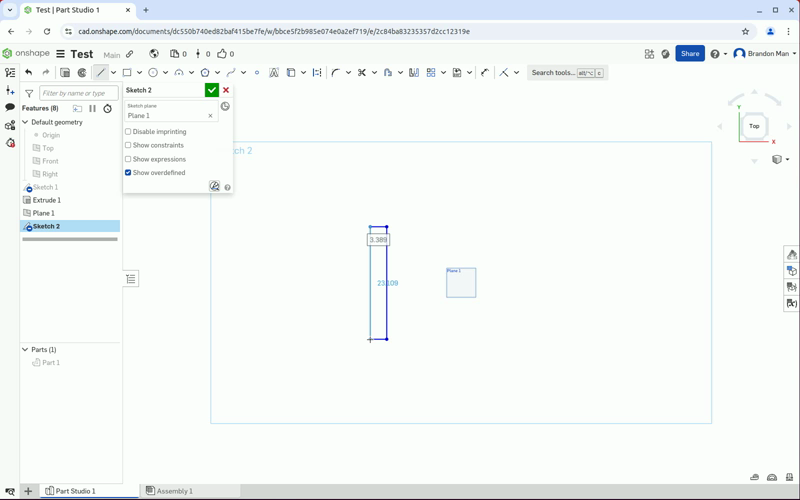
key(esc)
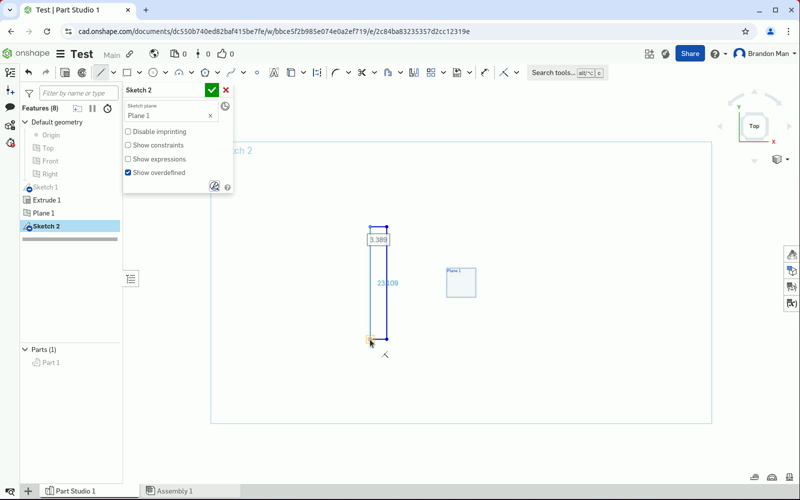
mouse_move(384, 238)
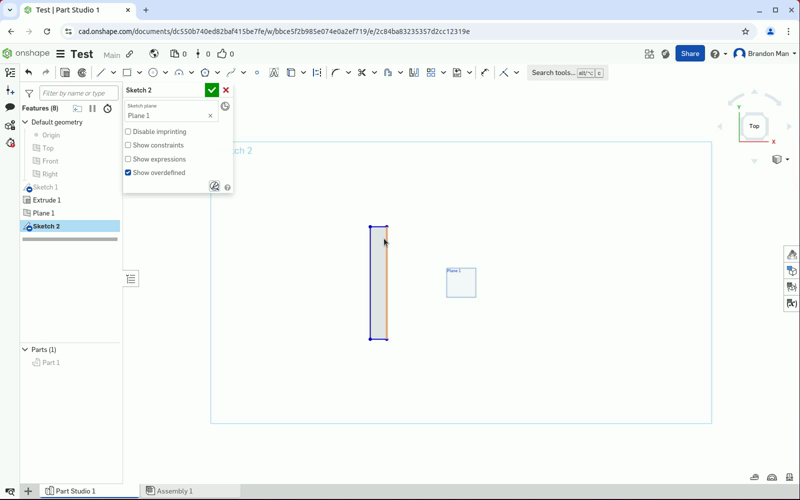
click(384, 238)
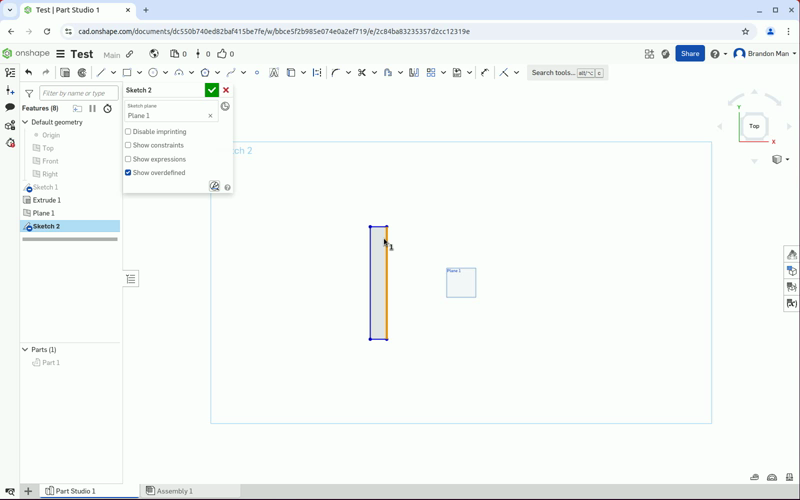
mouse_move(73, 352)
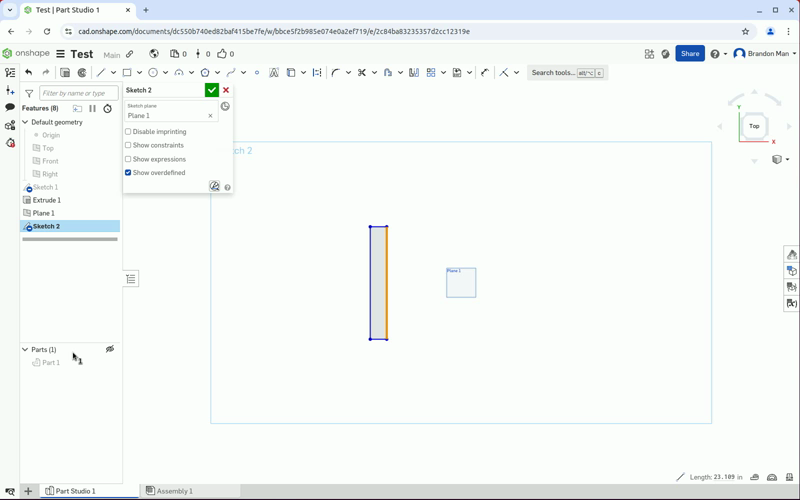
key(shift+y)
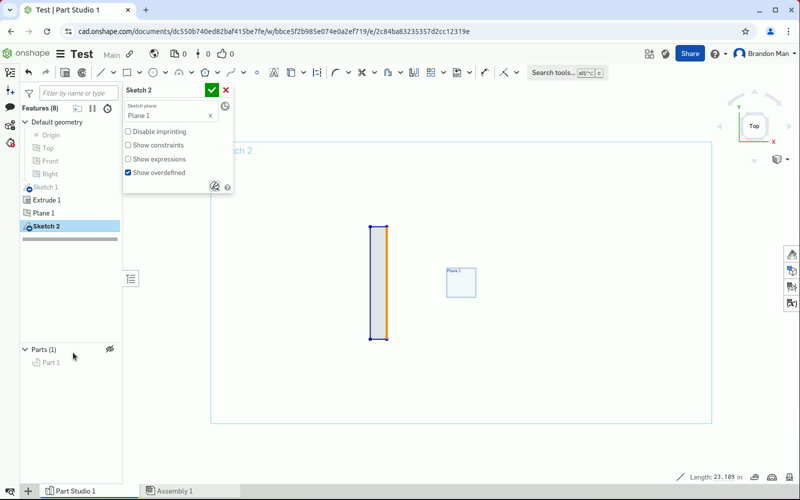
key(shift+e)
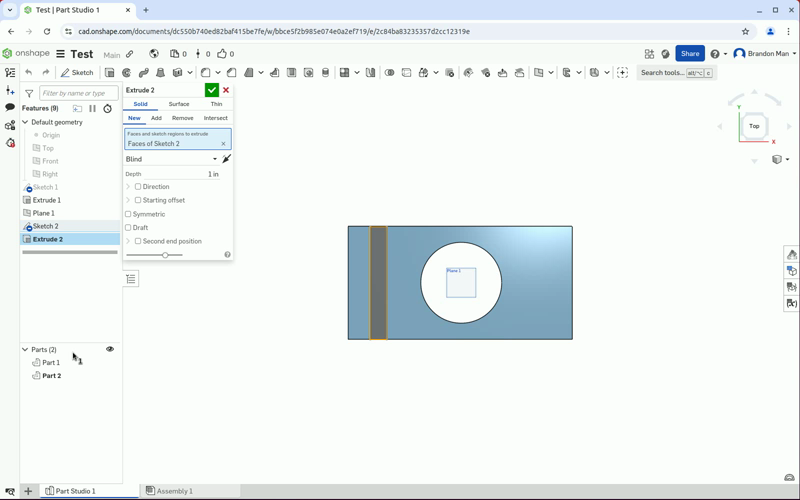
mouse_move(143, 106)
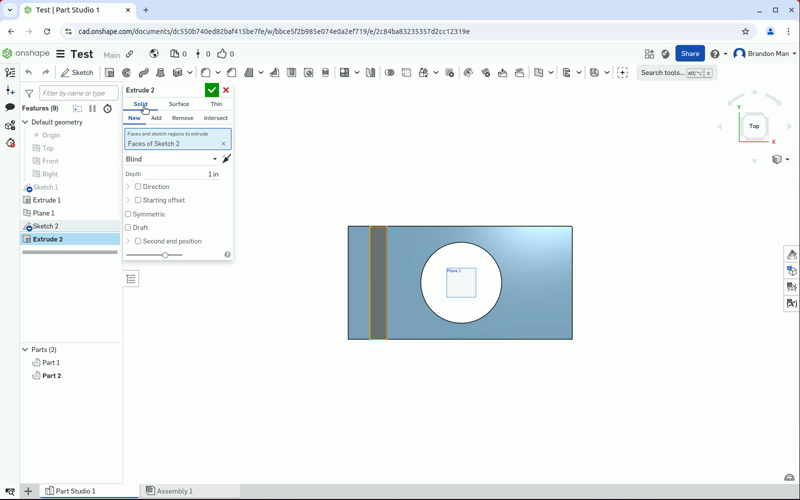
click(143, 106)
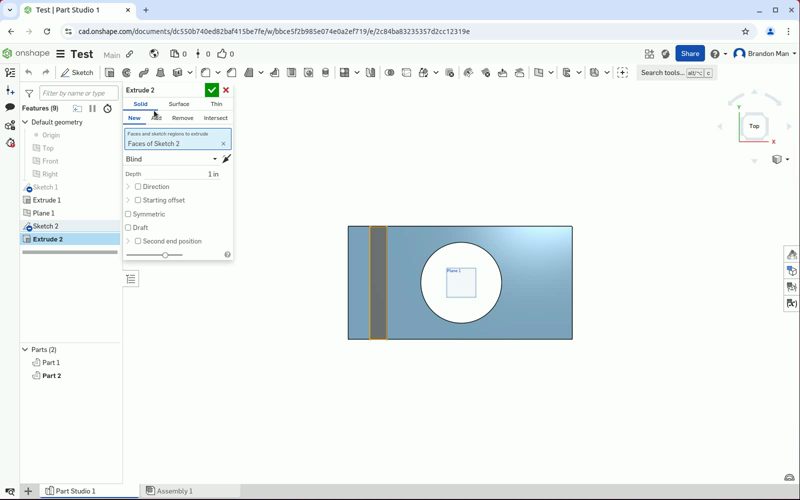
mouse_move(186, 120)
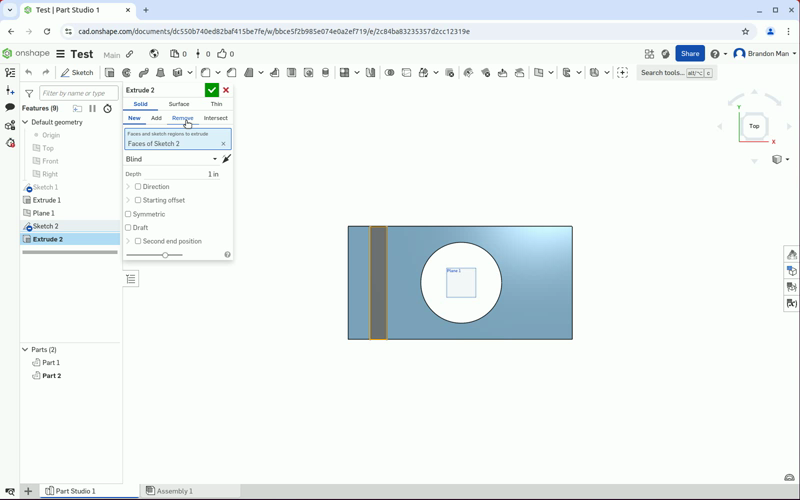
click(186, 120)
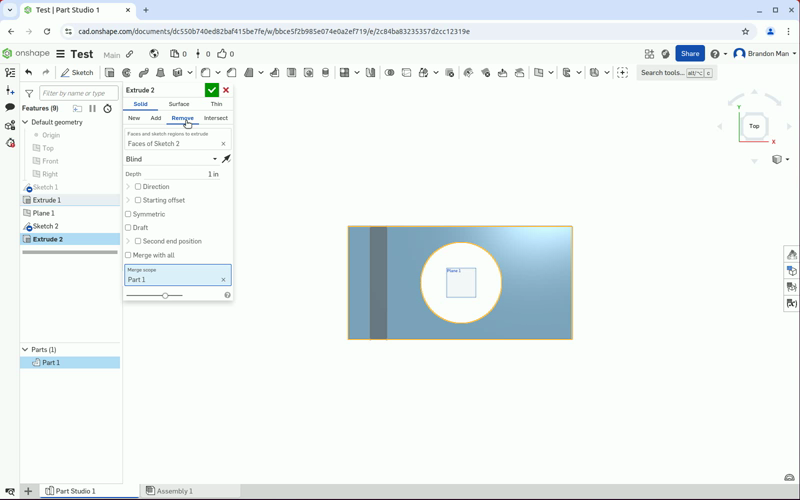
key(tab, 4)
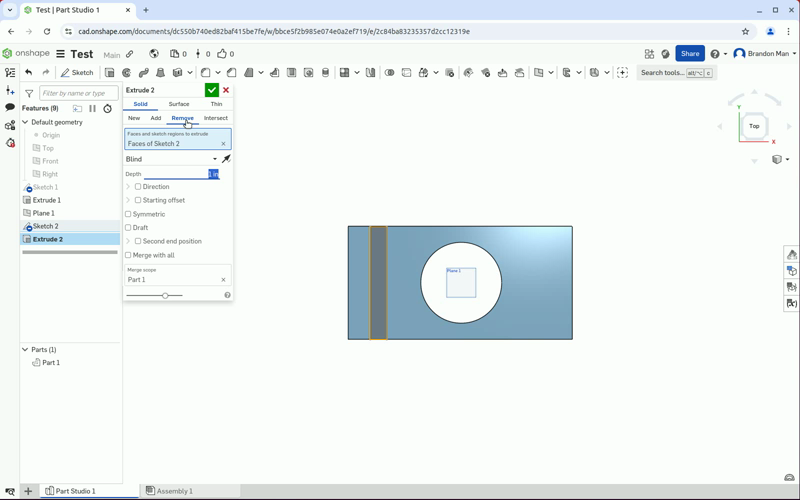
text(2.407)
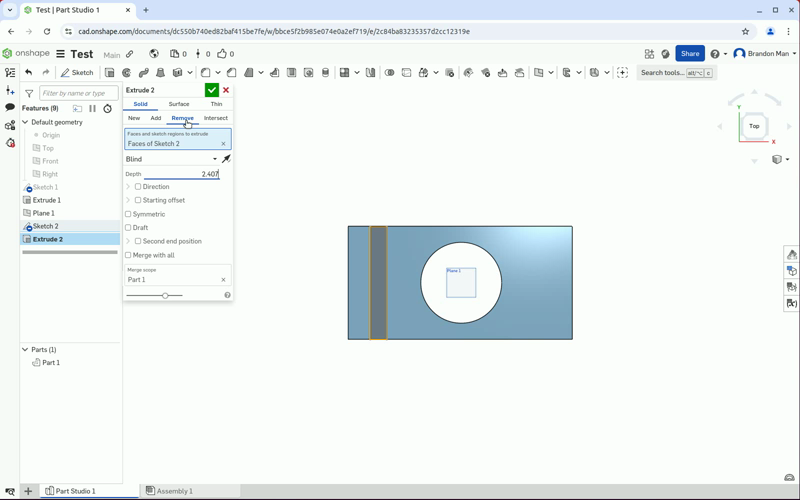
key(tab, 6)
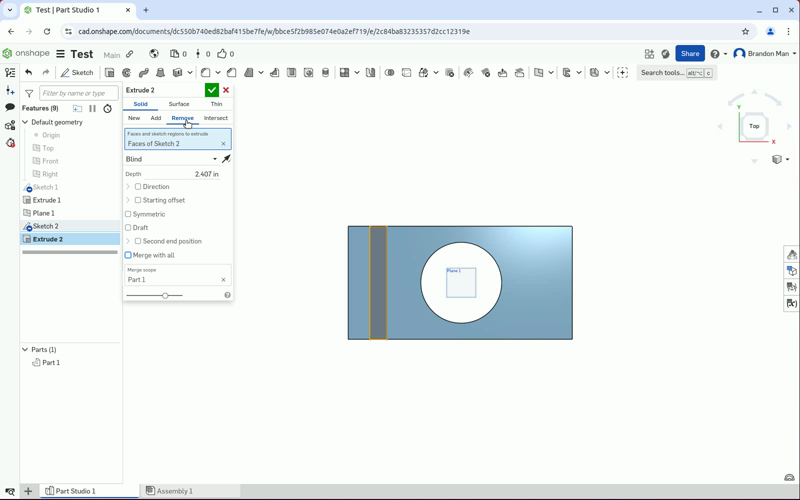
key(space)
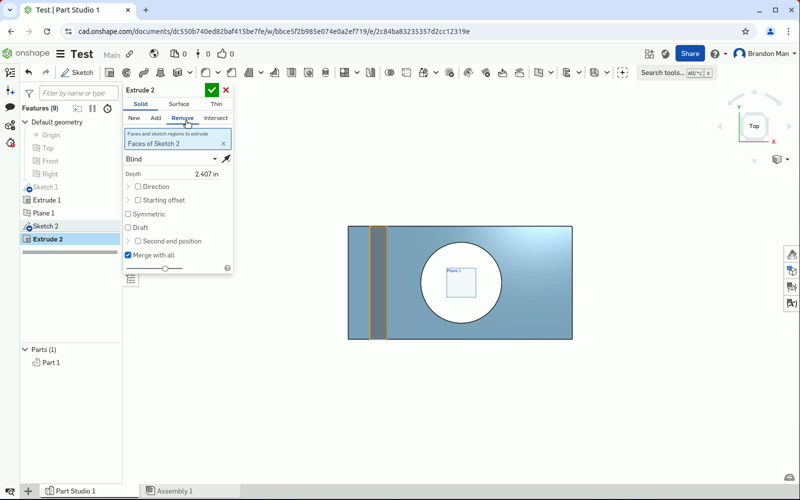
key(enter)
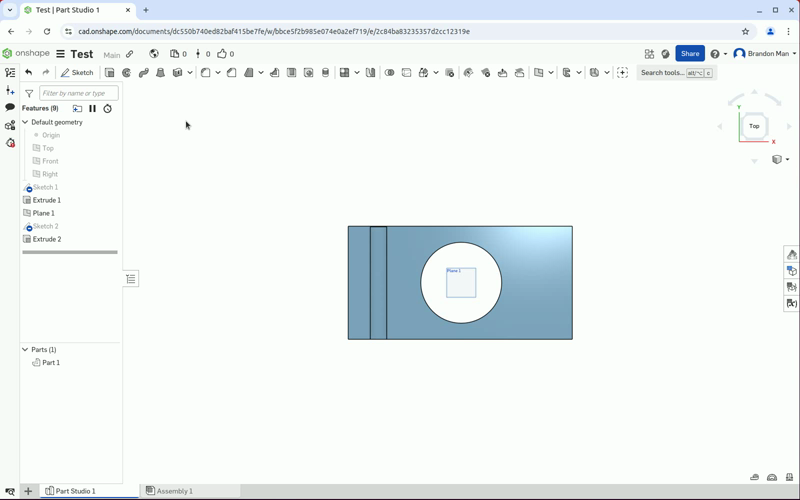
key(shift+h)
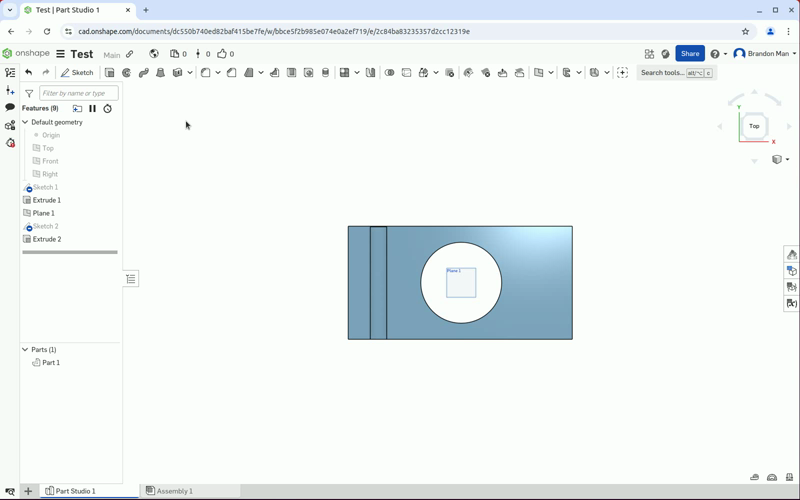
key(shift+h)
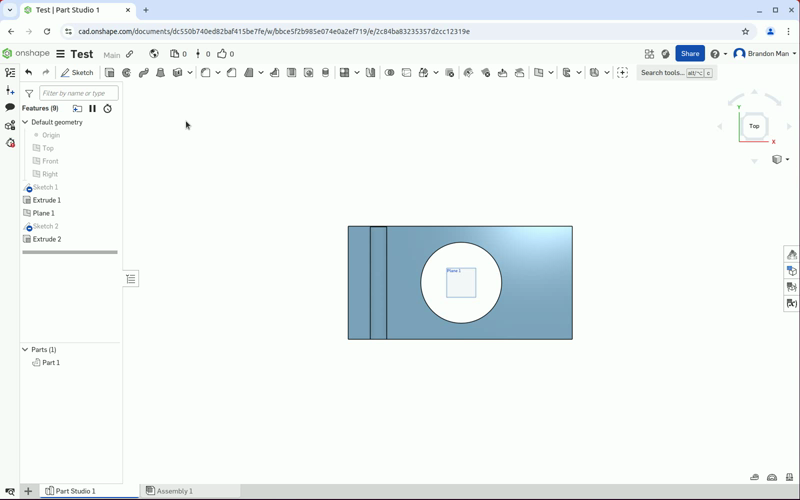
mouse_move(73, 189)
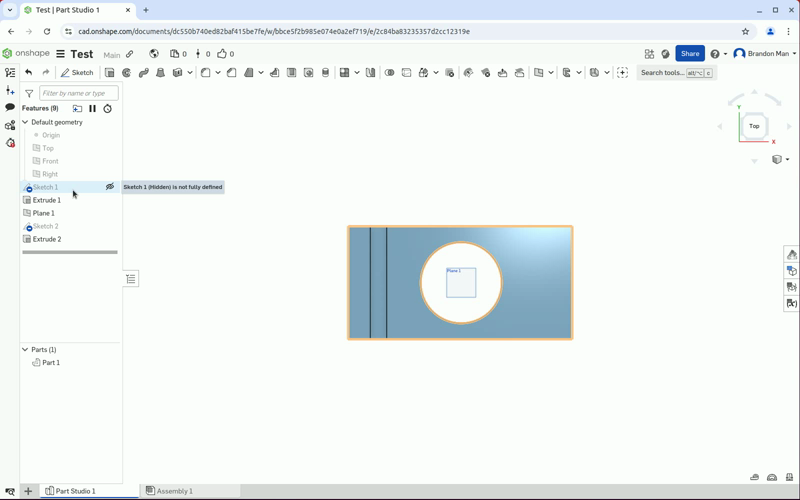
click(73, 189)
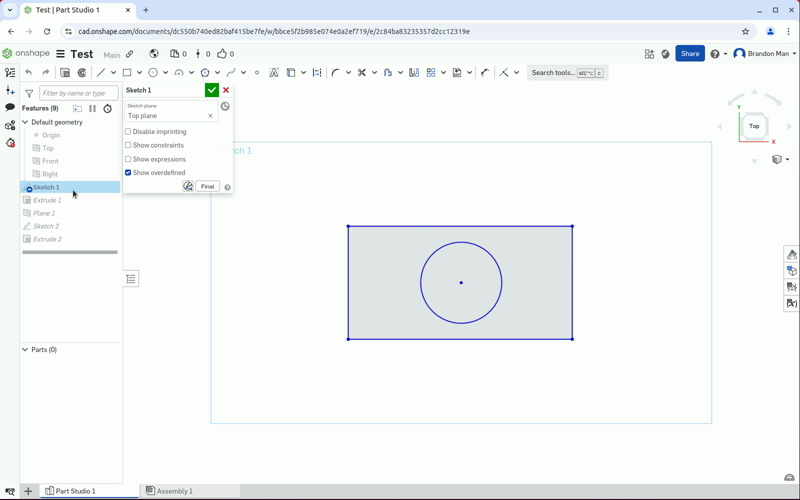
mouse_move(229, 92)
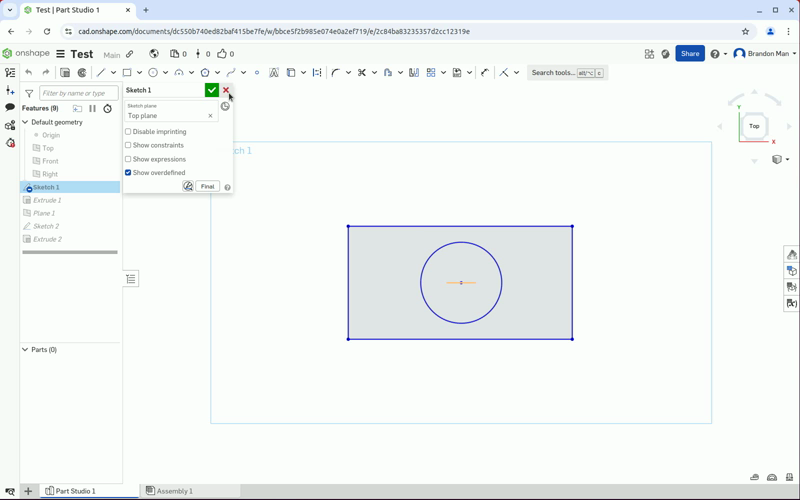
click(229, 92)
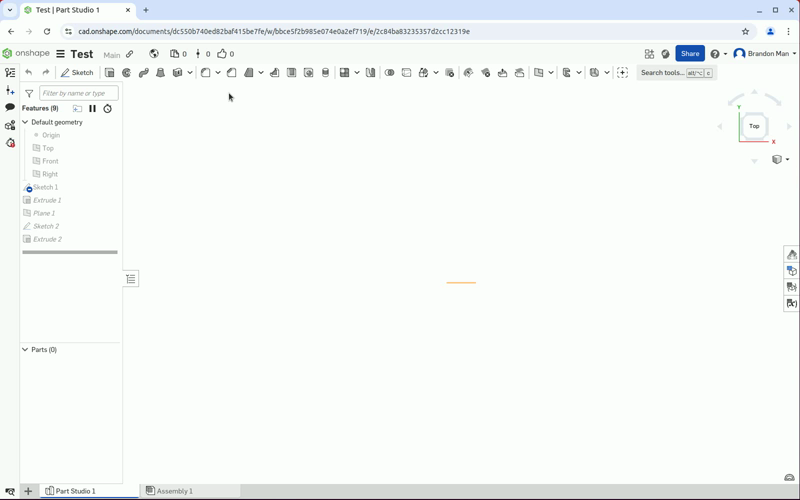
key(shift+s)
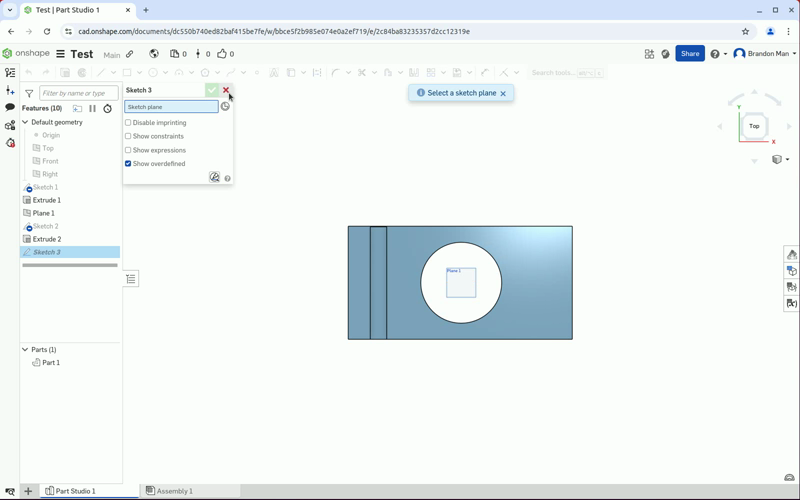
mouse_move(73, 215)
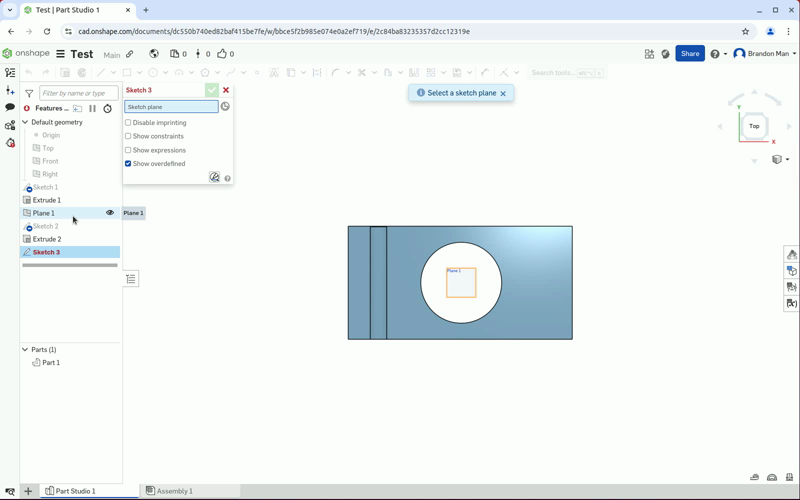
click(73, 215)
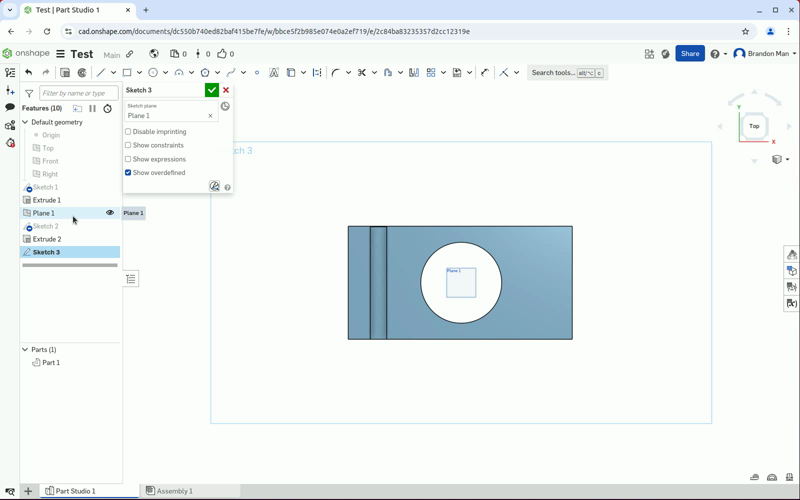
mouse_move(73, 352)
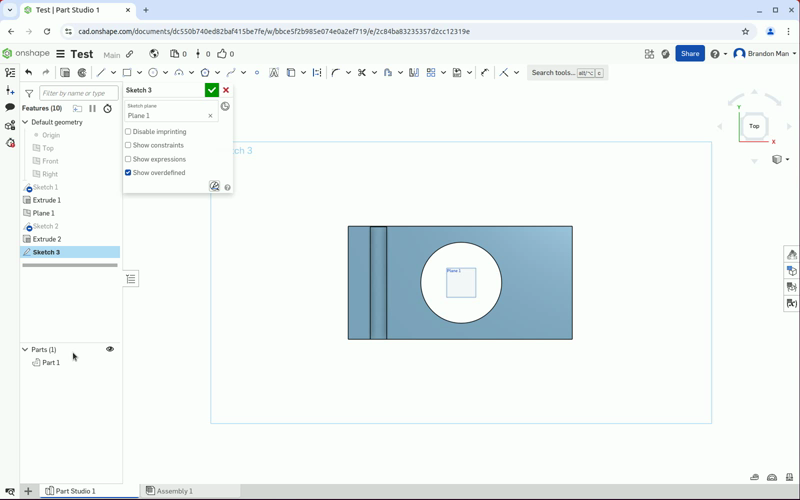
key(y)
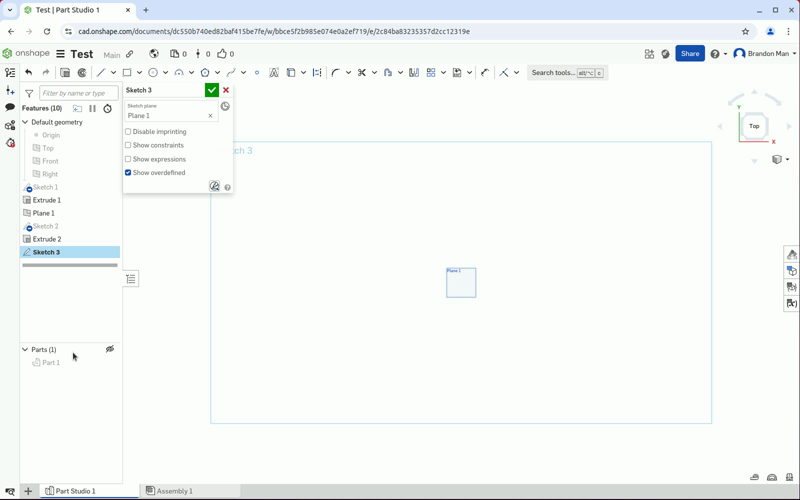
key(l)
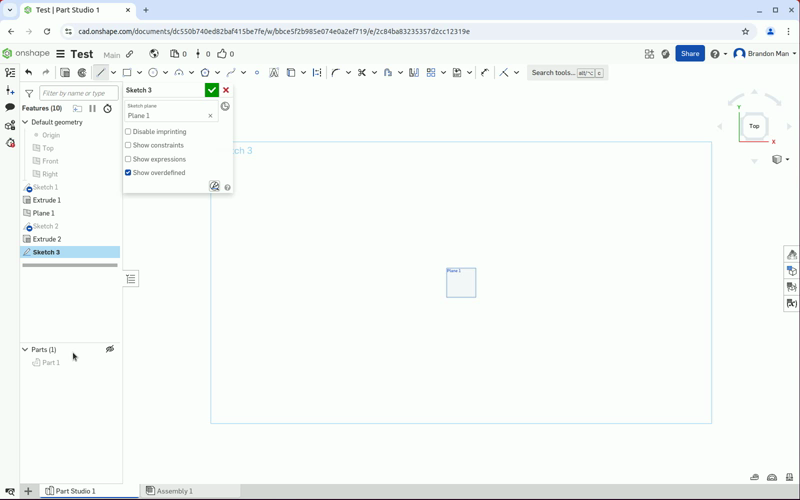
key_down(shift)
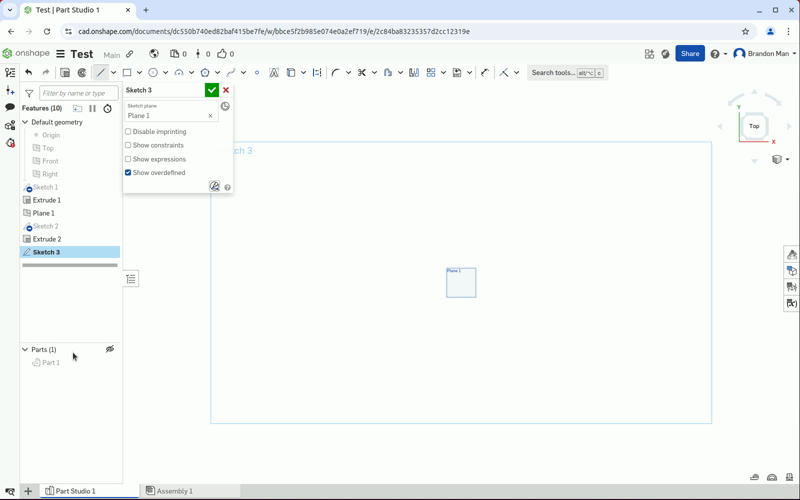
mouse_move(520, 339)
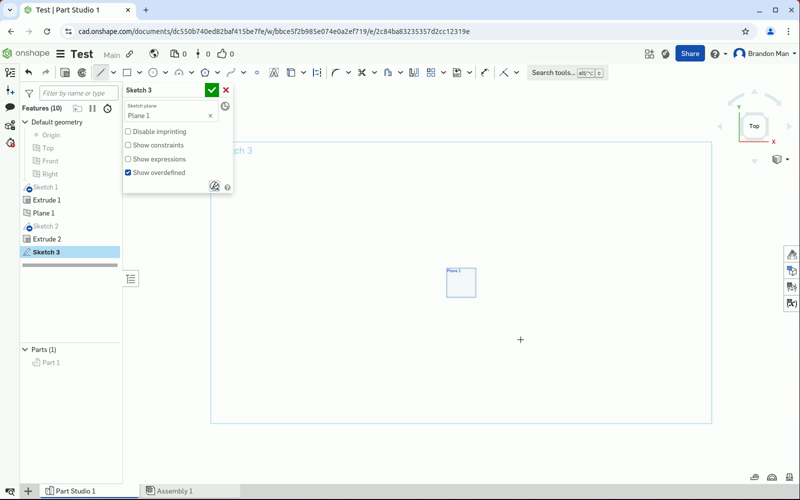
click(520, 339)
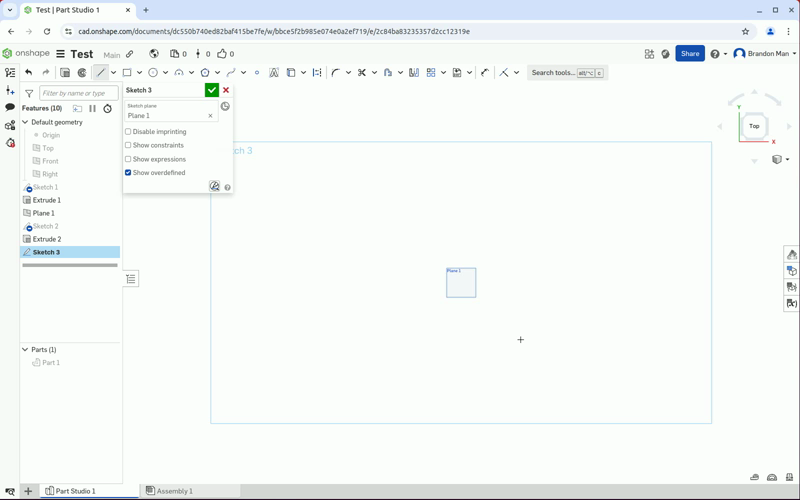
key_up(shift)
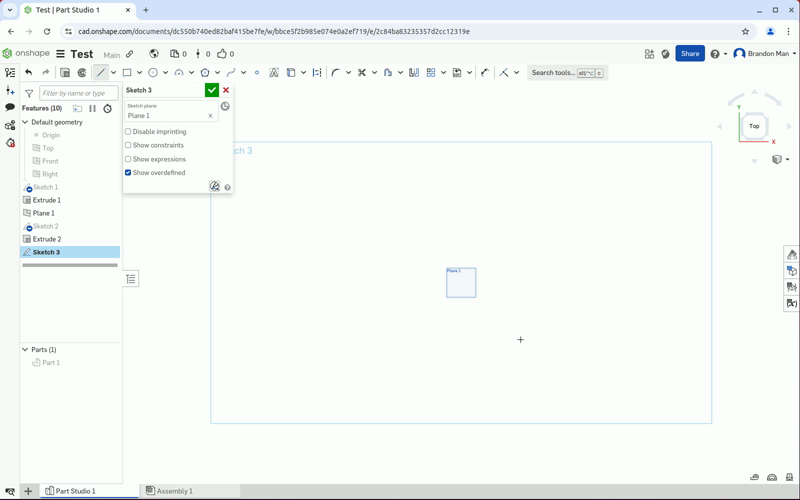
key_down(shift)
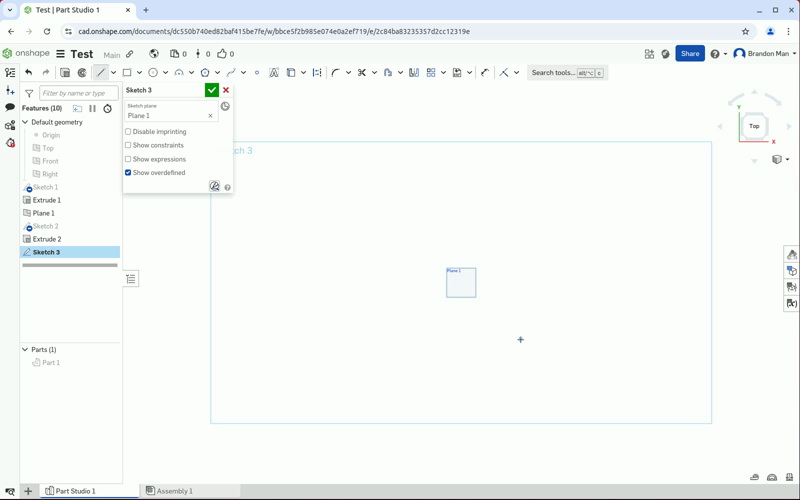
mouse_move(550, 339)
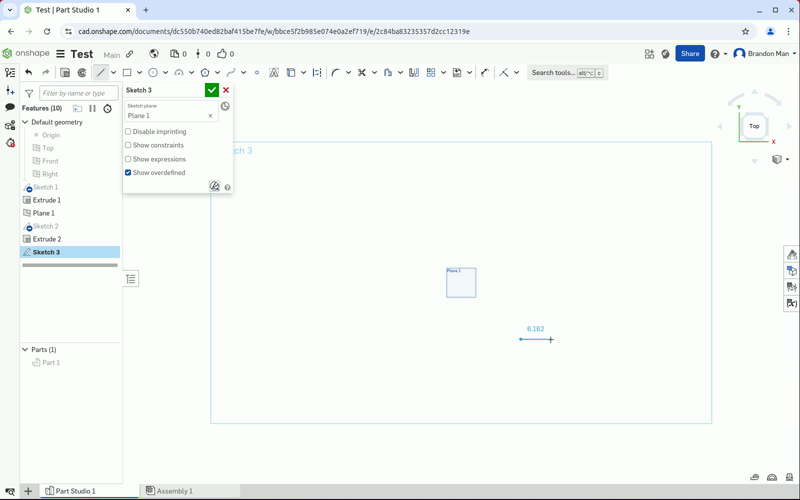
mouse_move(551, 339)
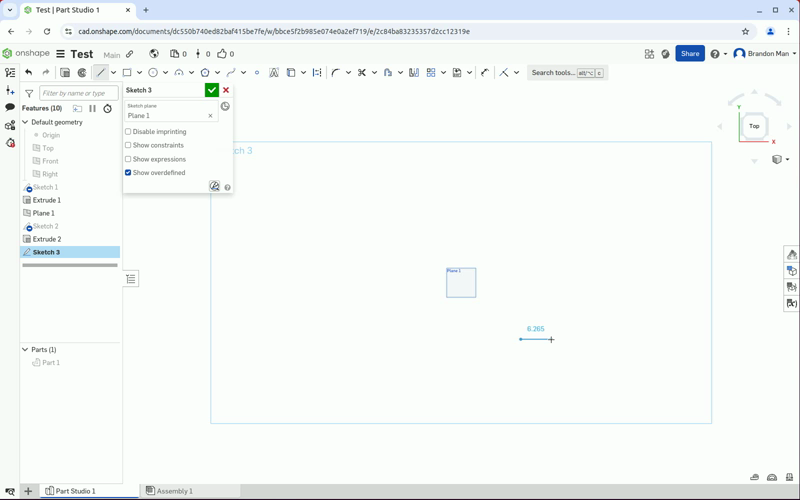
click(551, 339)
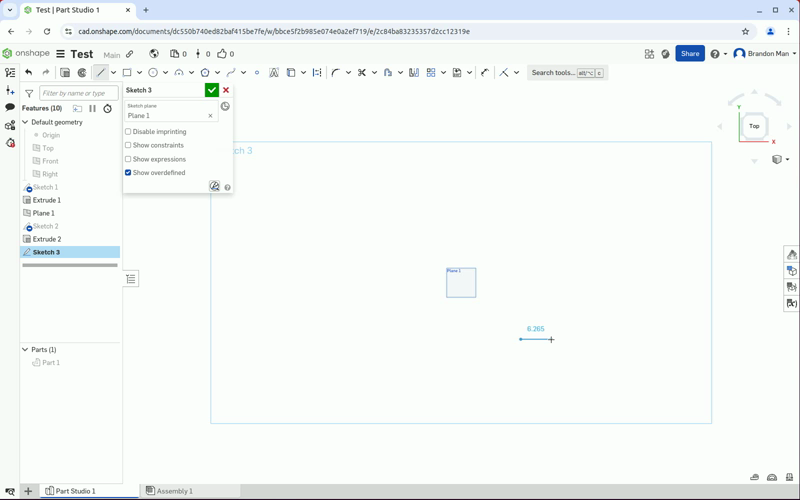
key_up(shift)
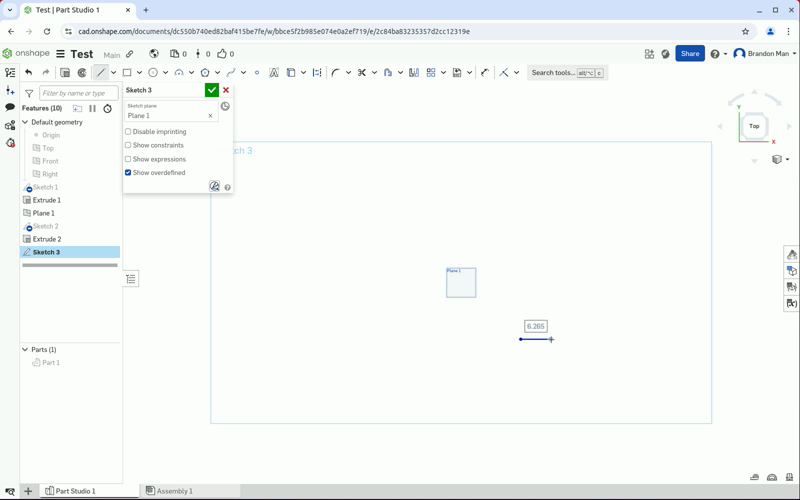
key_down(shift)
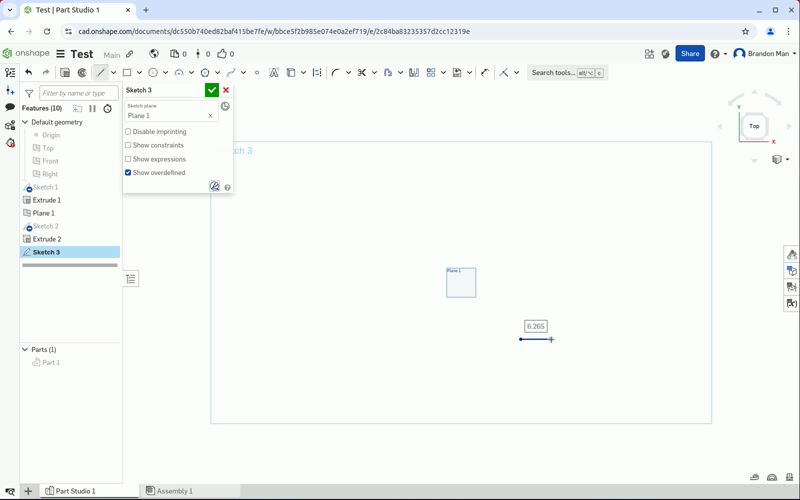
mouse_move(551, 226)
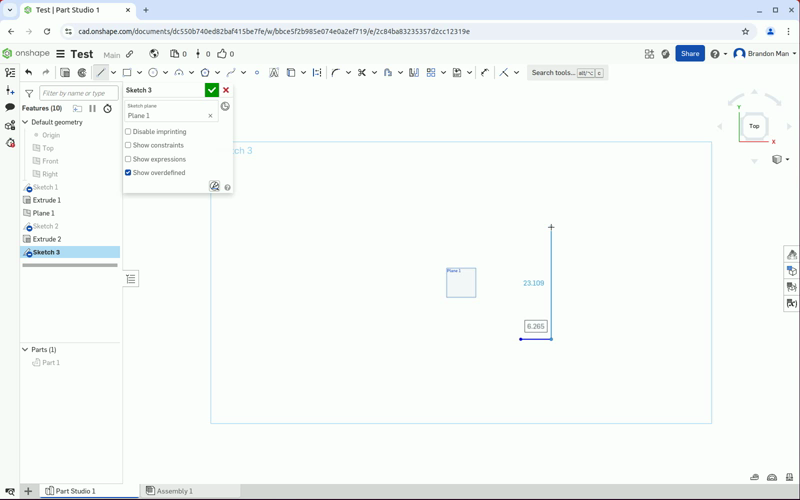
click(551, 226)
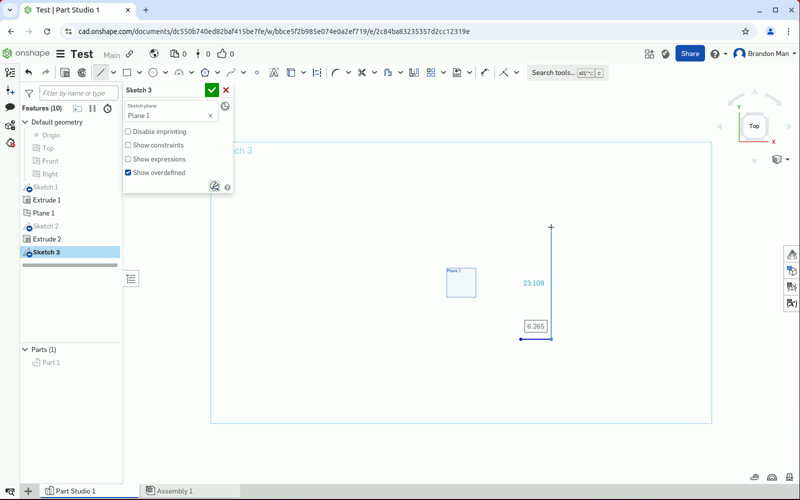
key_up(shift)
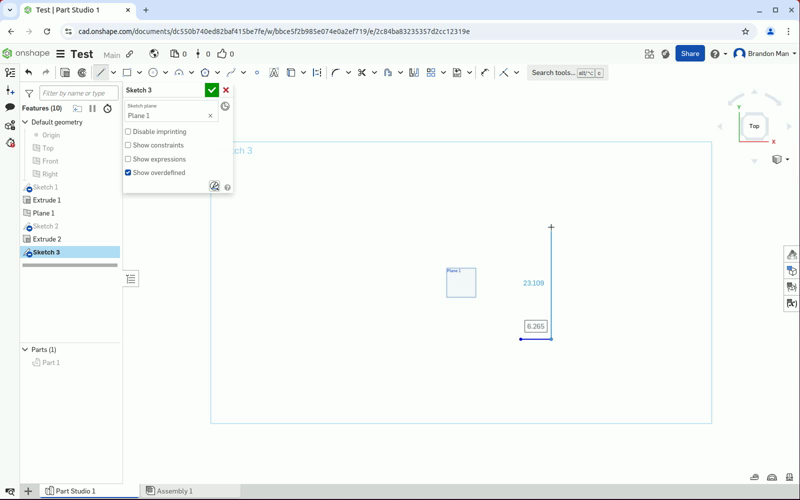
key_down(shift)
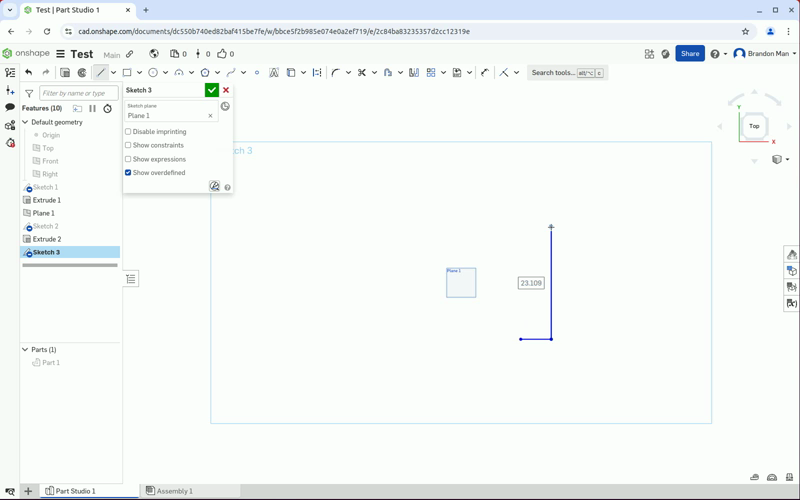
mouse_move(581, 226)
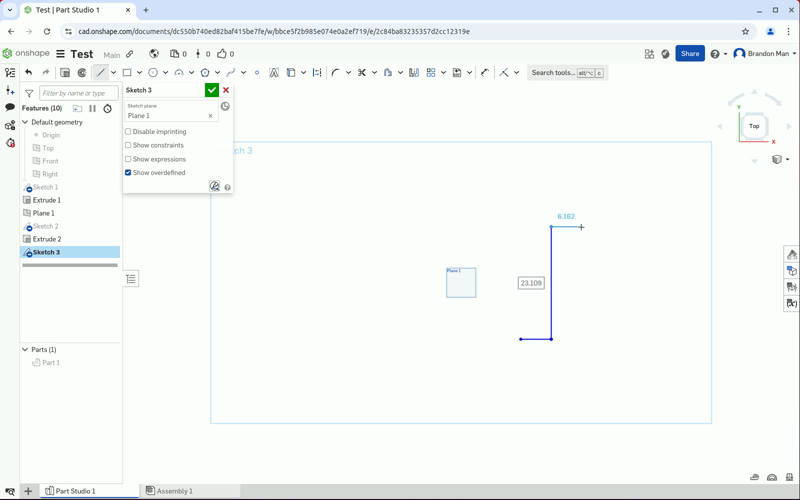
mouse_move(520, 226)
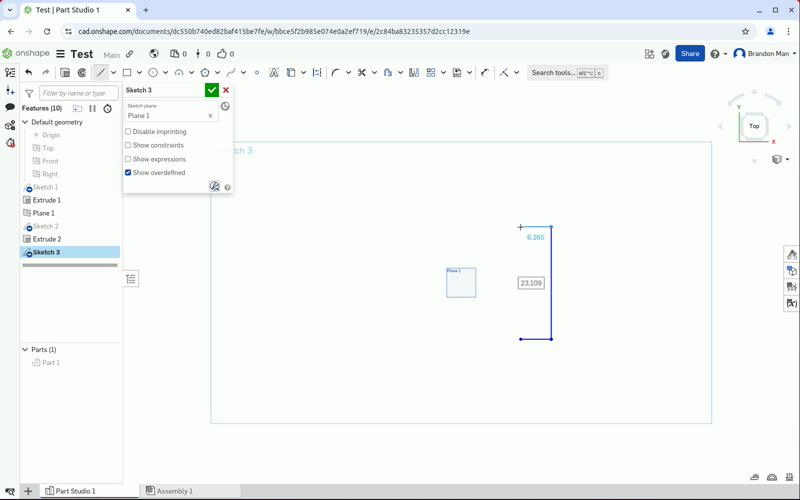
click(520, 226)
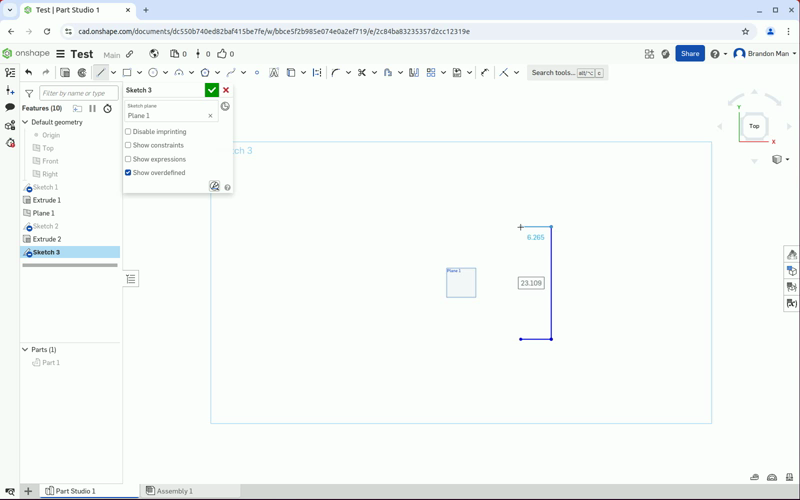
key_up(shift)
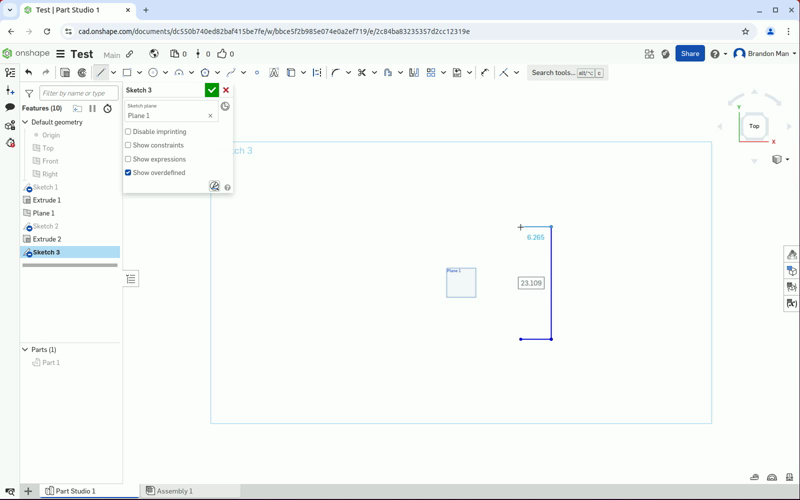
key_down(shift)
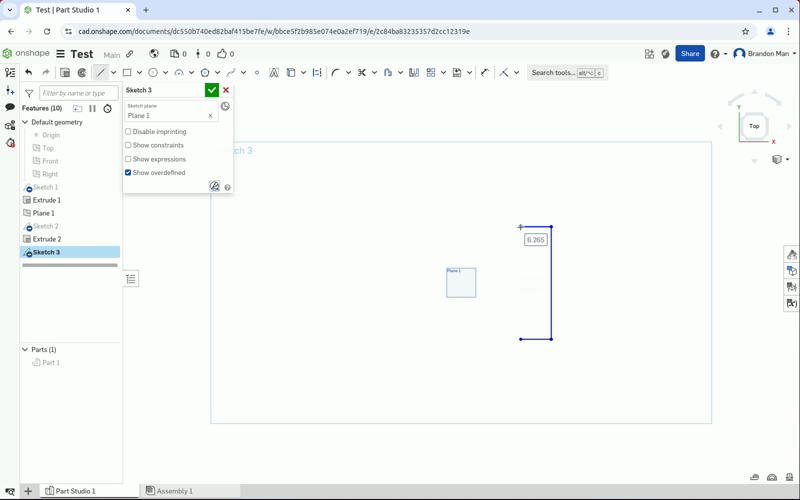
mouse_move(520, 339)
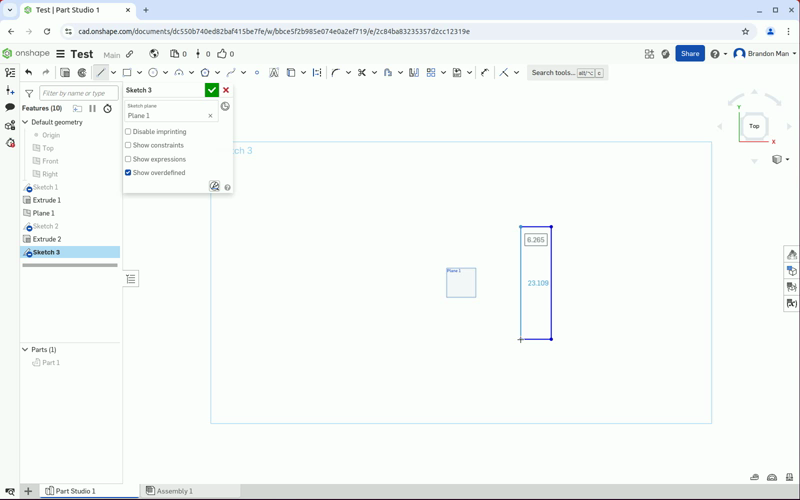
key_up(shift)
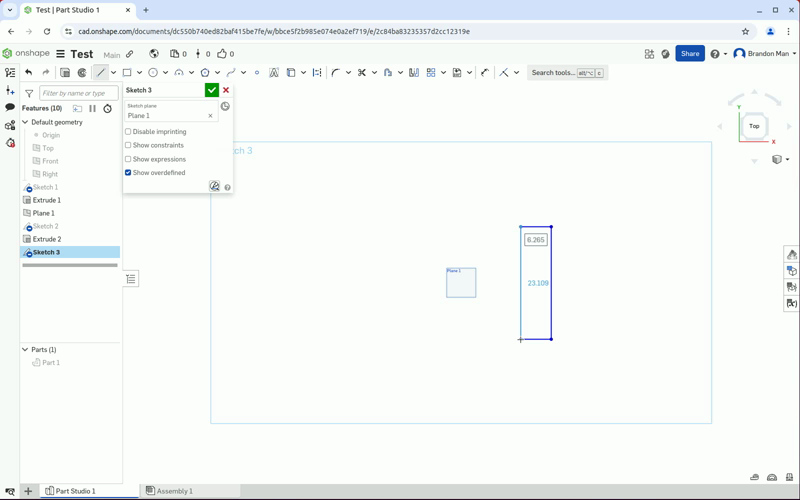
click(520, 339)
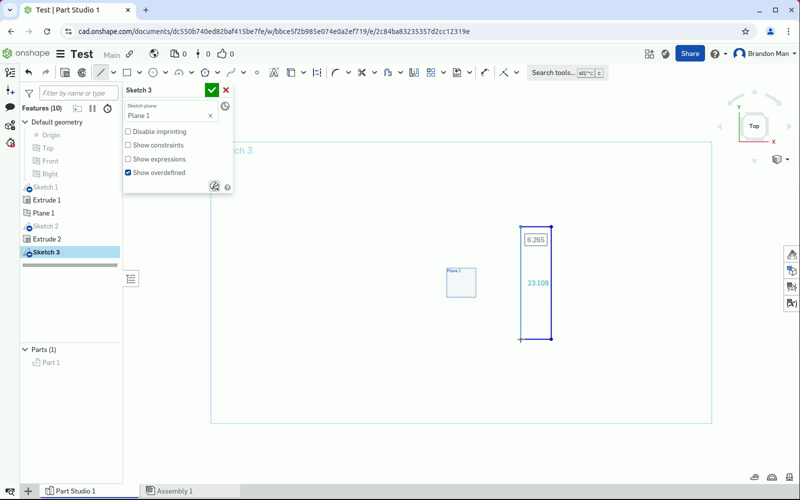
key(esc)
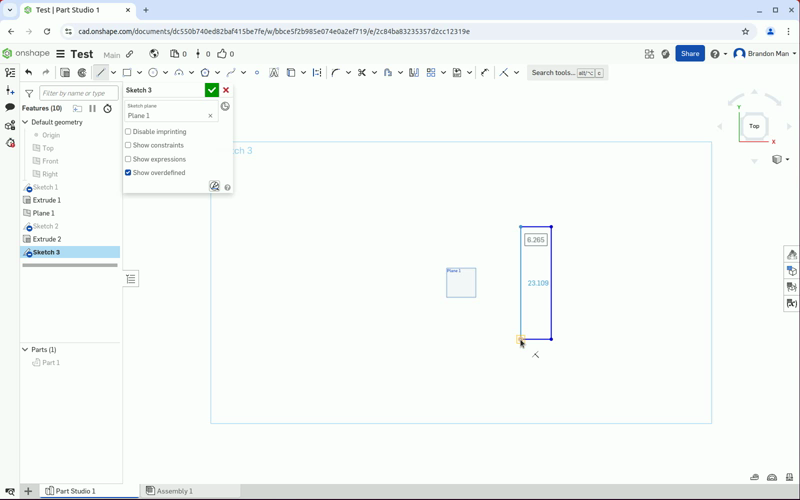
mouse_move(532, 308)
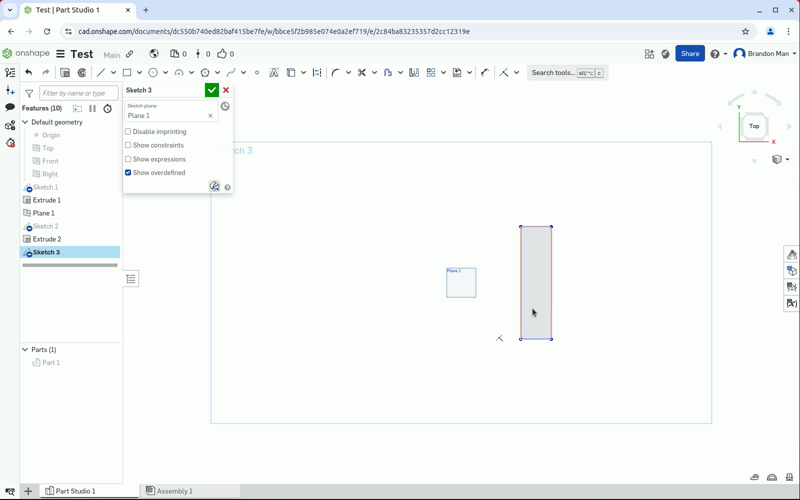
click(532, 308)
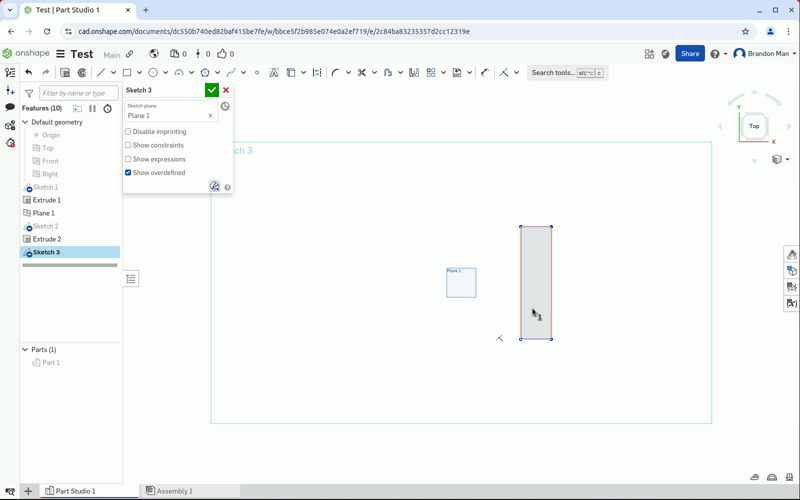
mouse_move(73, 352)
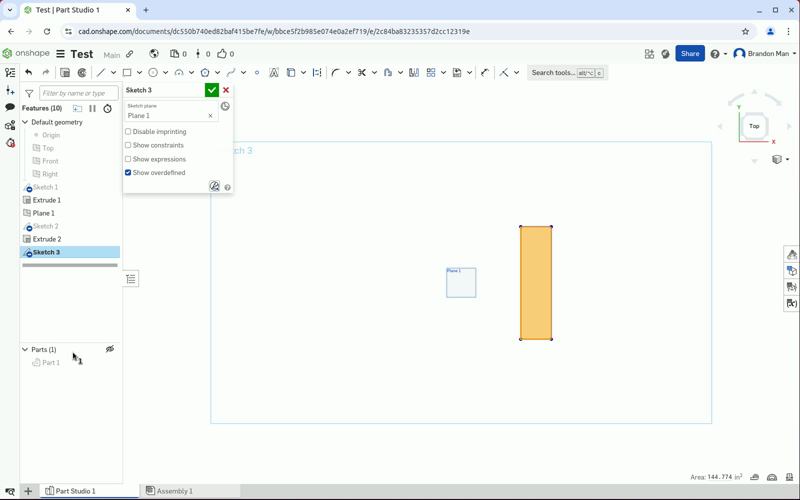
key(shift+y)
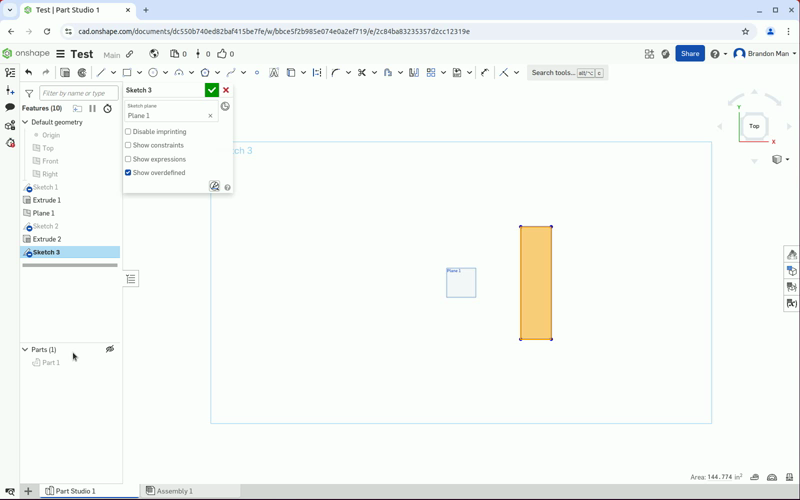
key(shift+e)
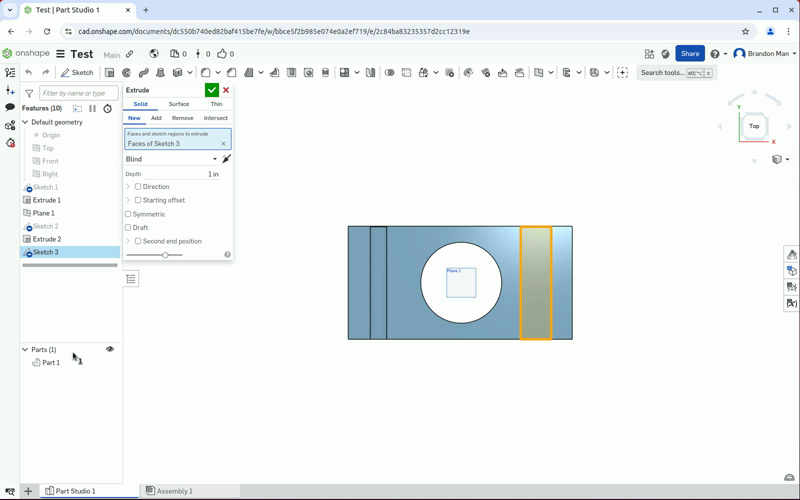
mouse_move(143, 106)
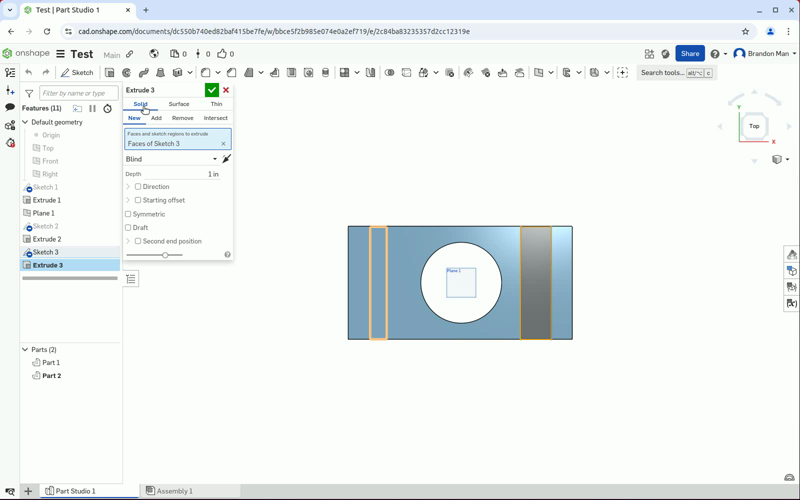
click(143, 106)
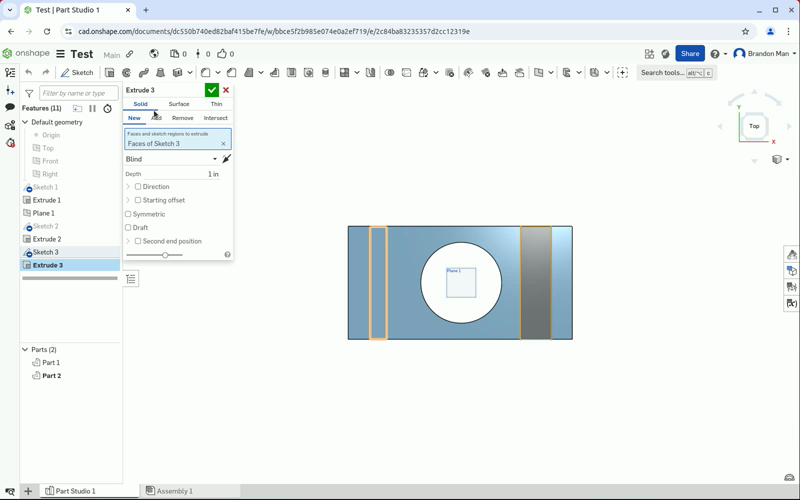
mouse_move(186, 120)
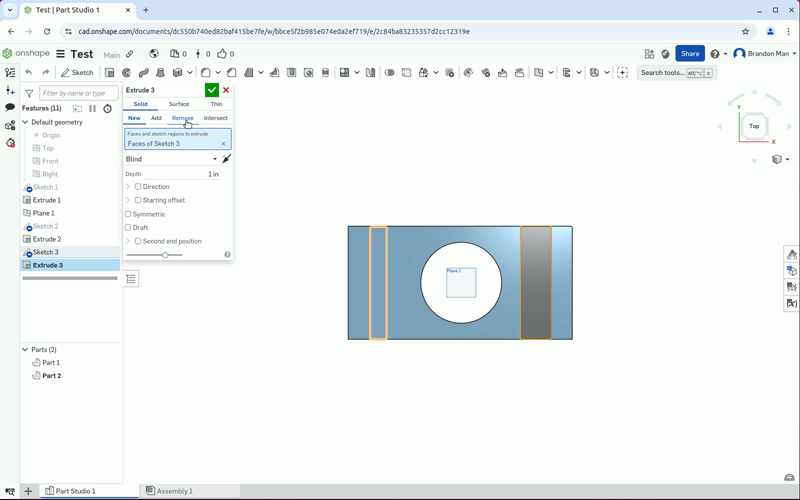
click(186, 120)
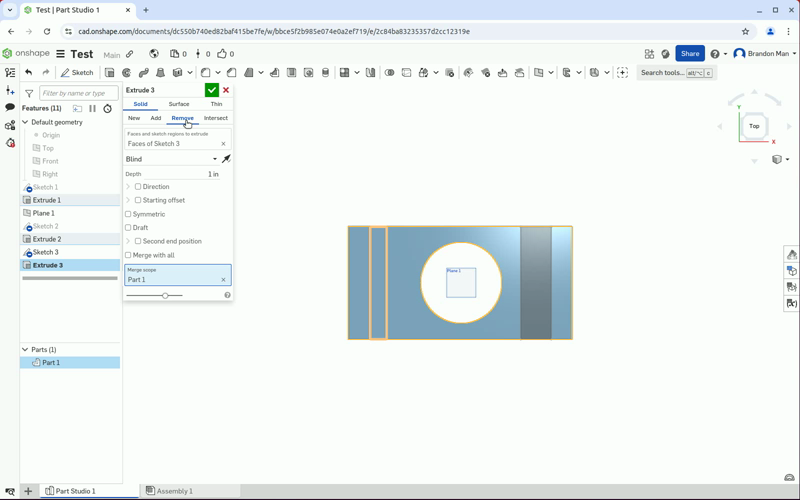
key(tab, 4)
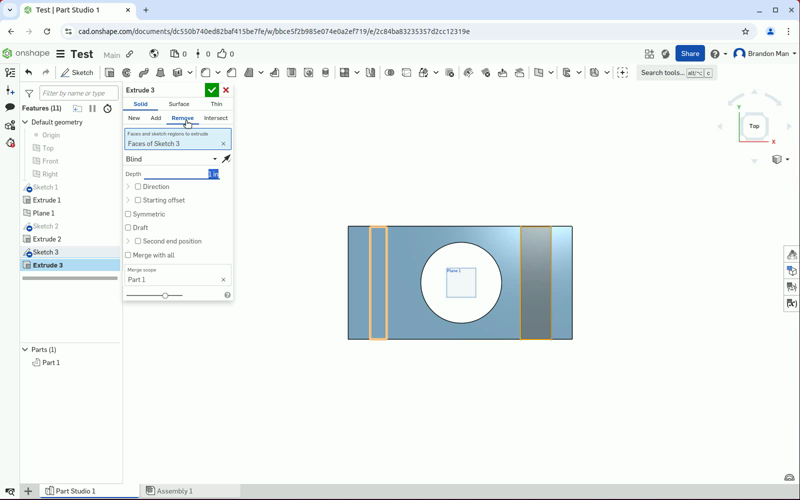
text(2.407)
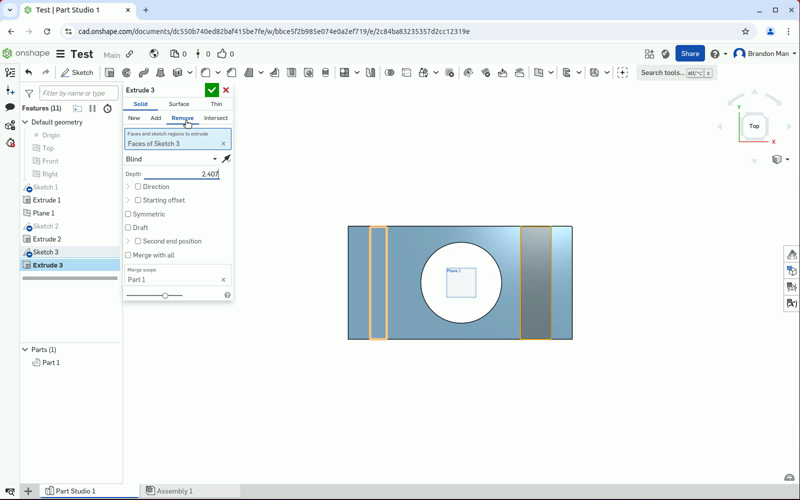
key(tab, 6)
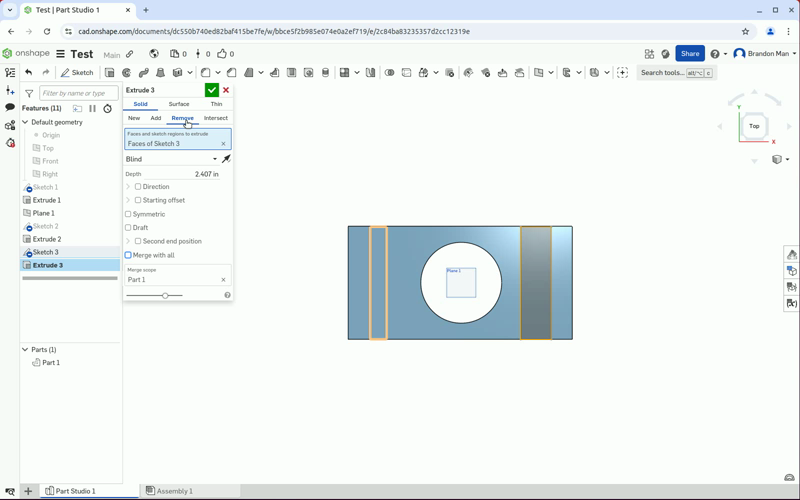
key(space)
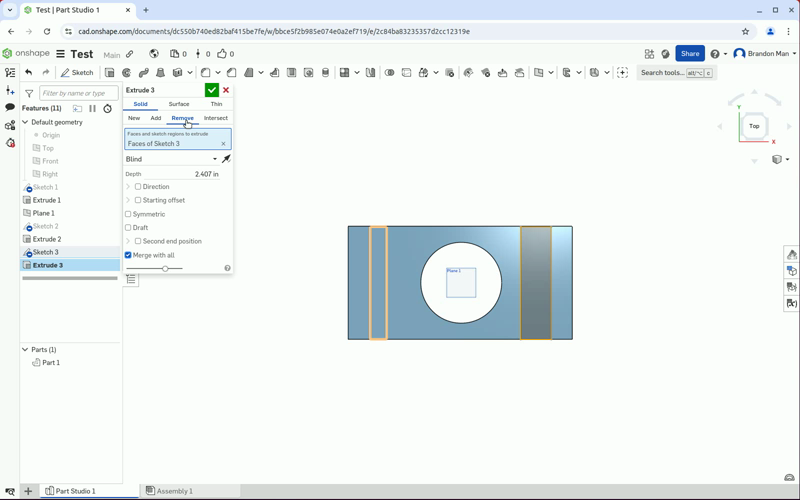
key(enter)
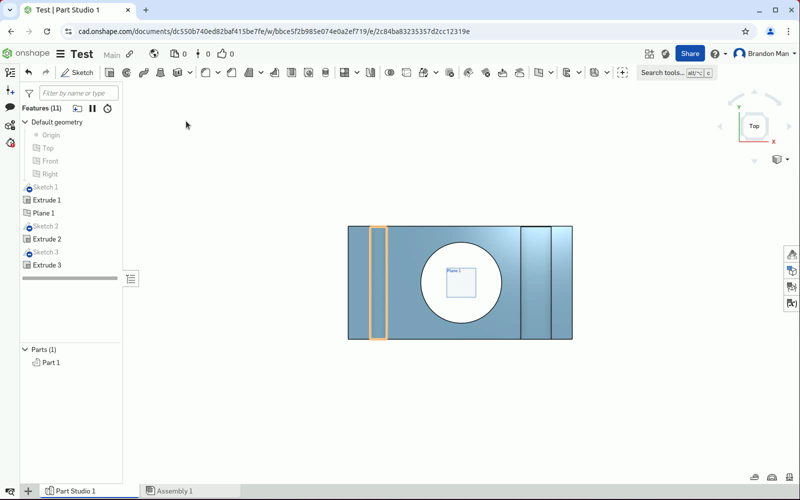
key(shift+h)
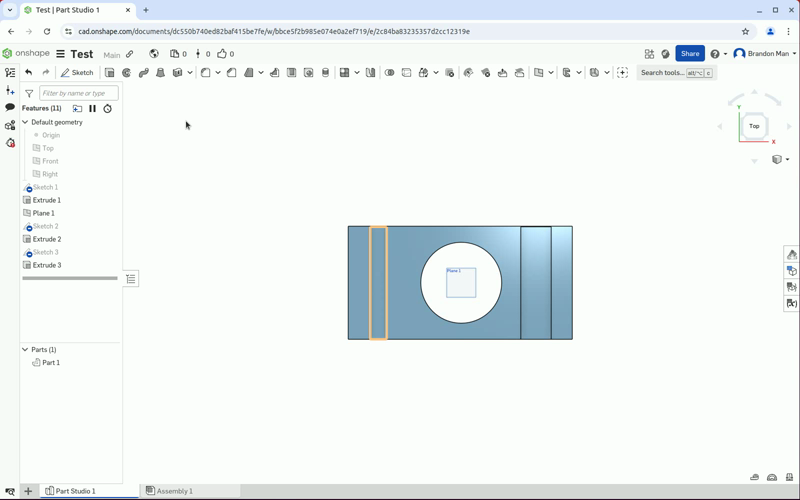
key(shift+h)
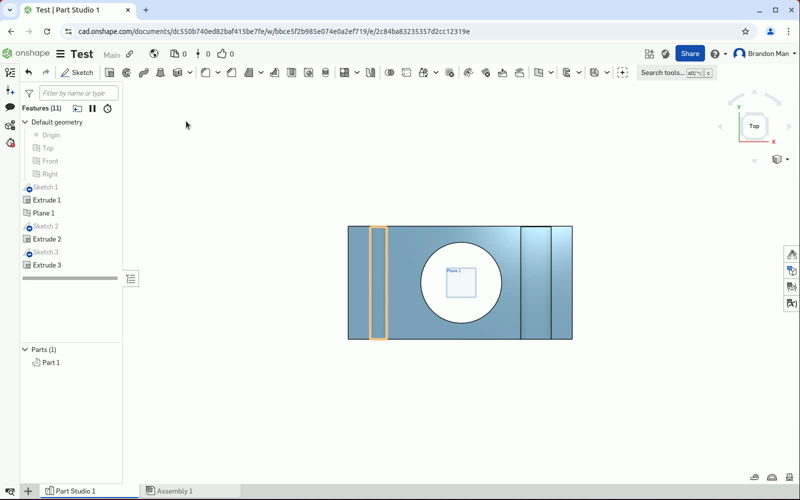
key(shift+7)
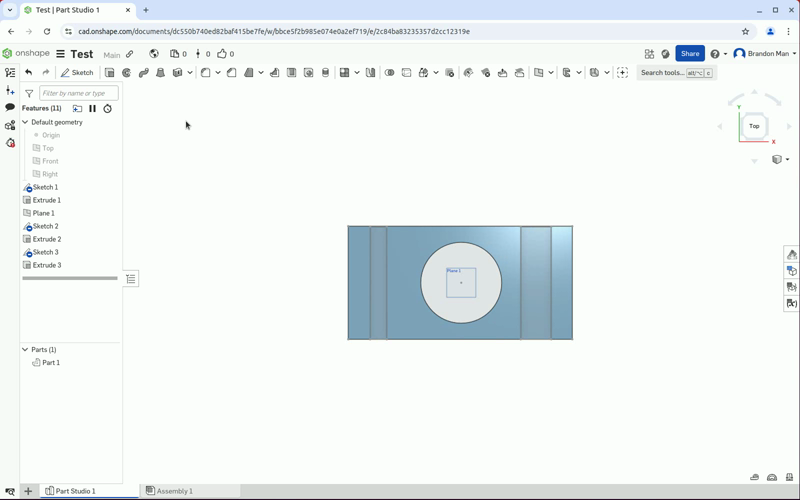
key(up, 3)
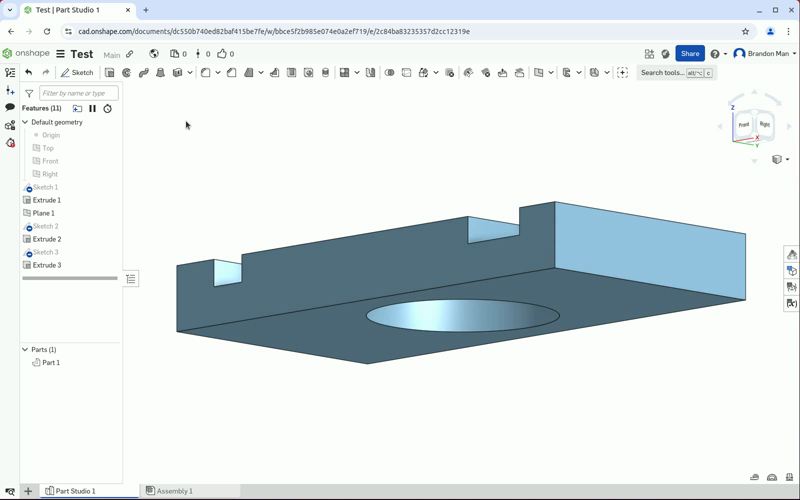
key(left, 3)
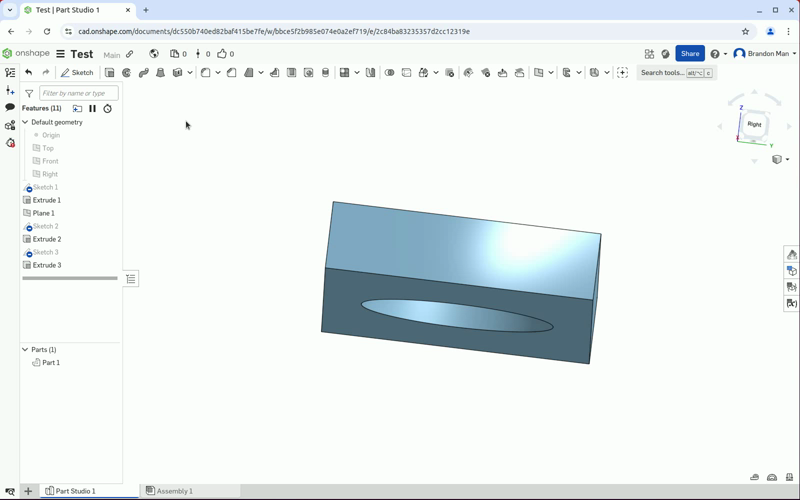
key(right, 3)
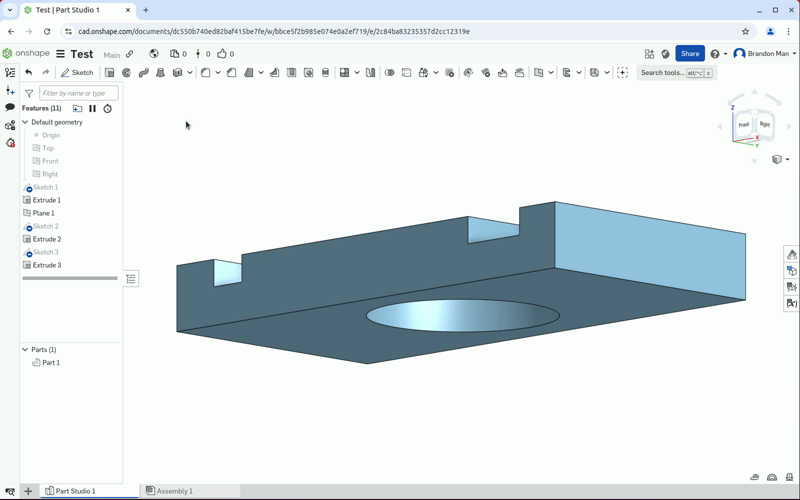
key(down, 3)
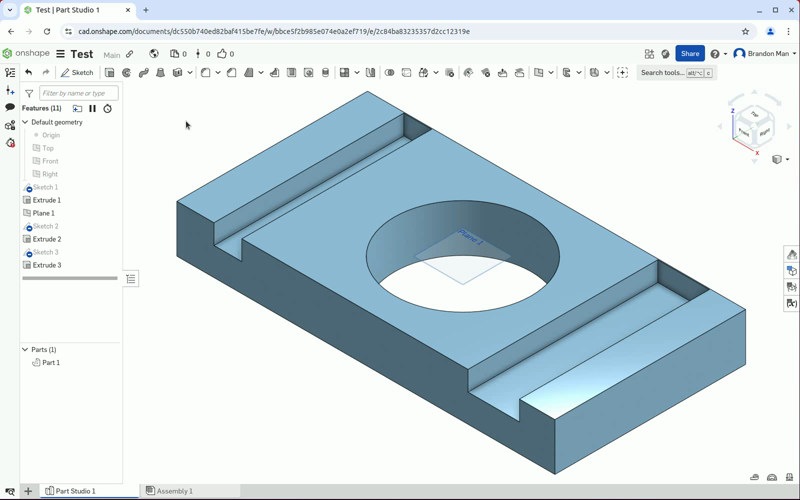
mouse_move(73, 189)
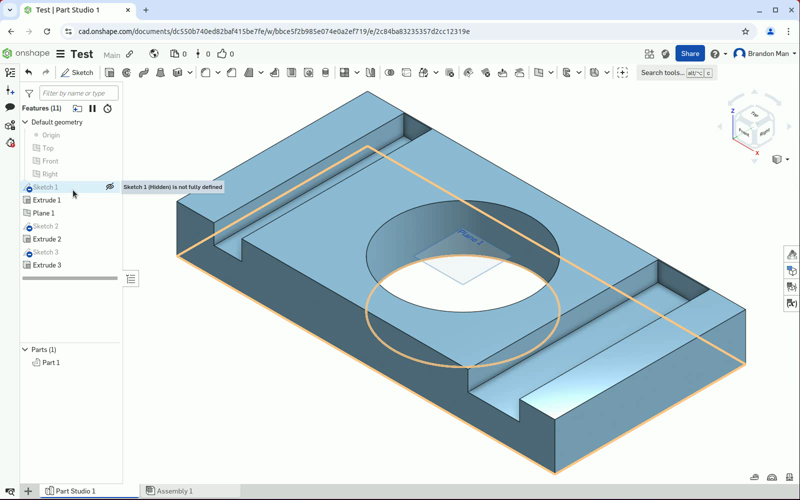
click(73, 189)